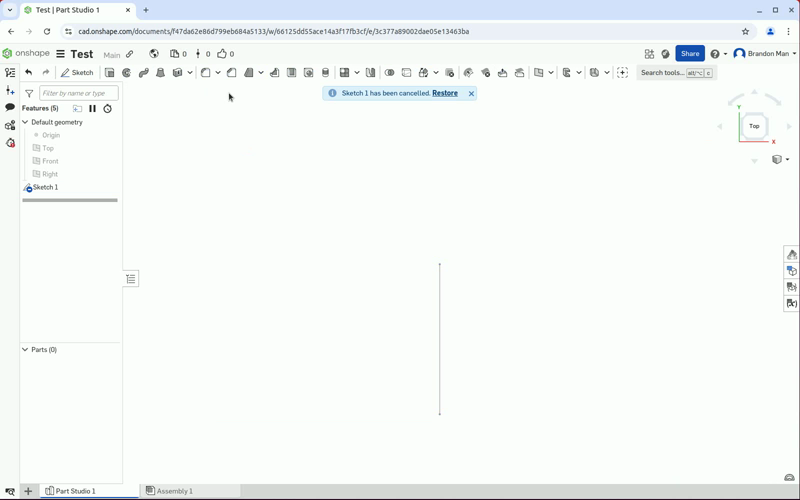
key(shift+h)
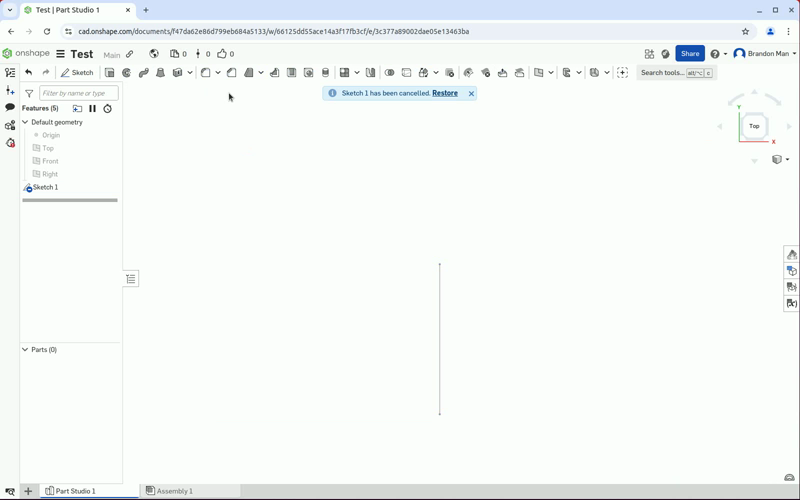
key(shift+s)
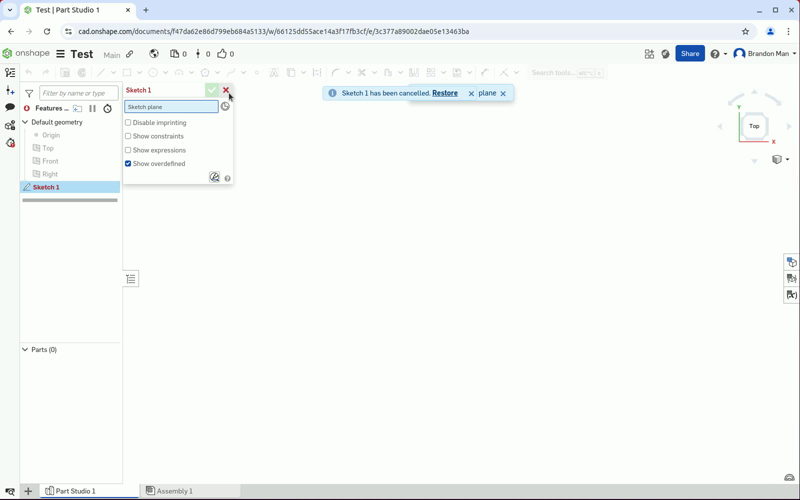
mouse_move(73, 150)
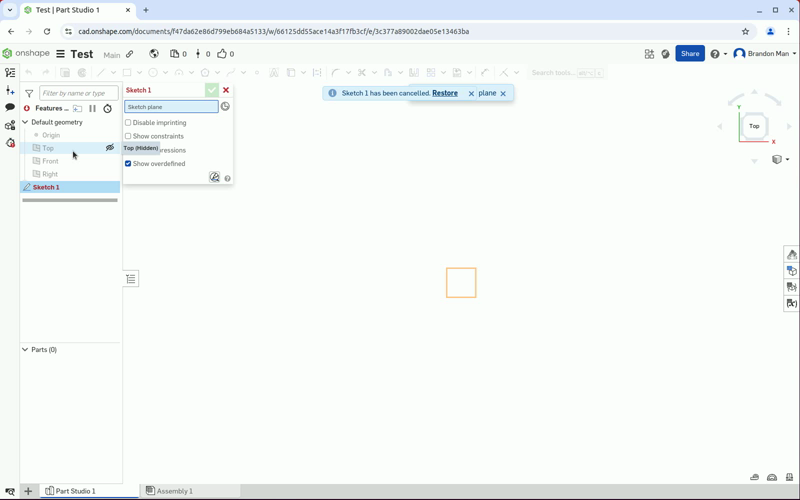
click(73, 150)
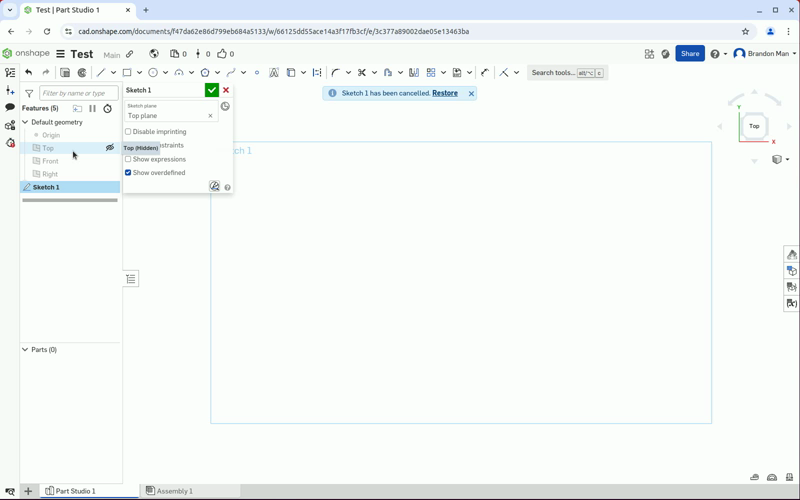
mouse_move(73, 352)
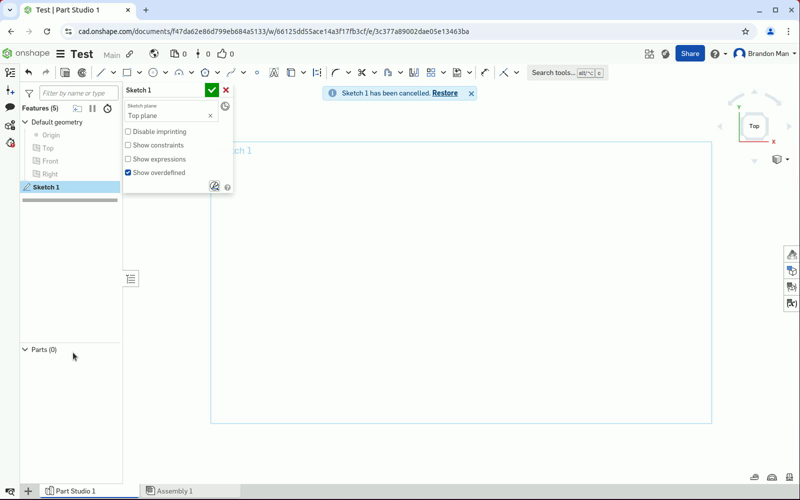
key(y)
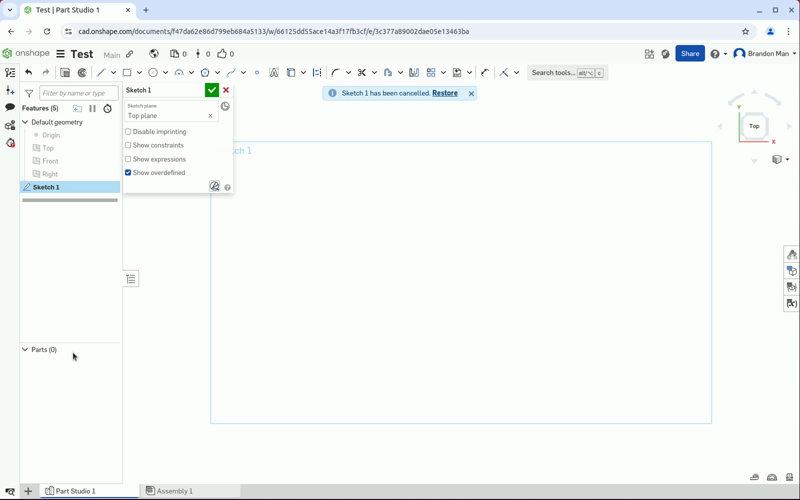
key(l)
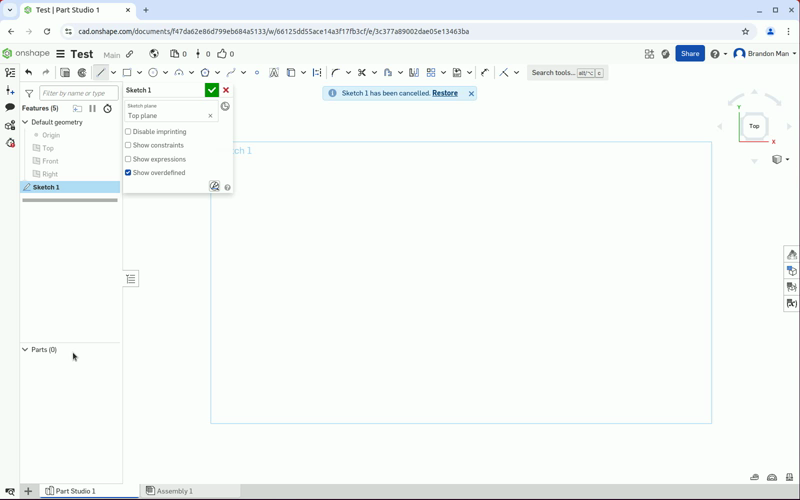
key_down(shift)
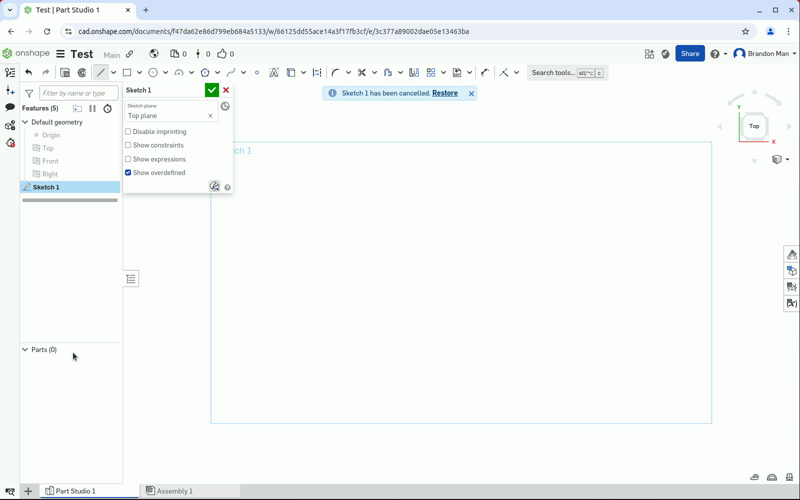
mouse_move(404, 339)
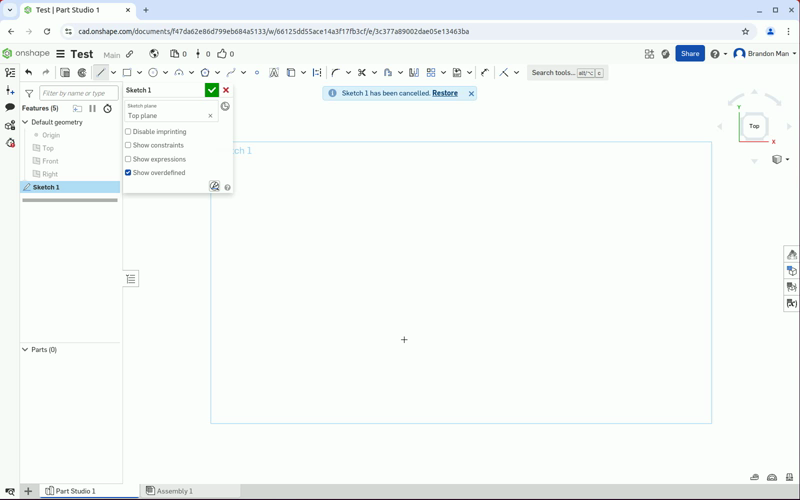
click(404, 339)
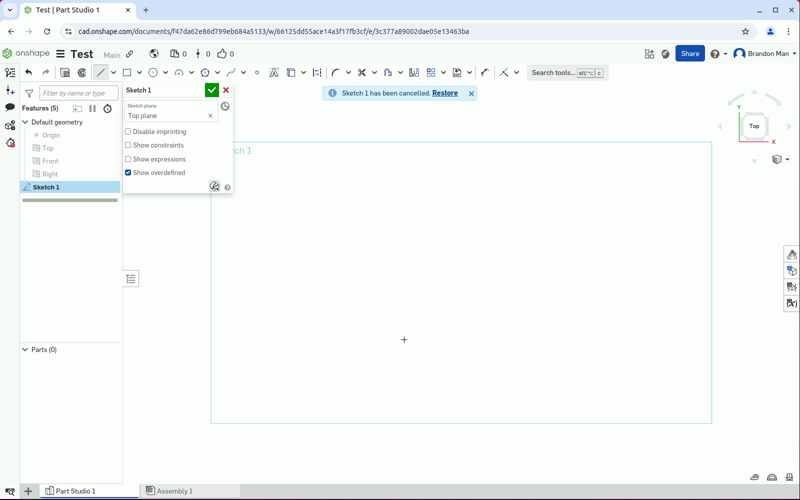
key_up(shift)
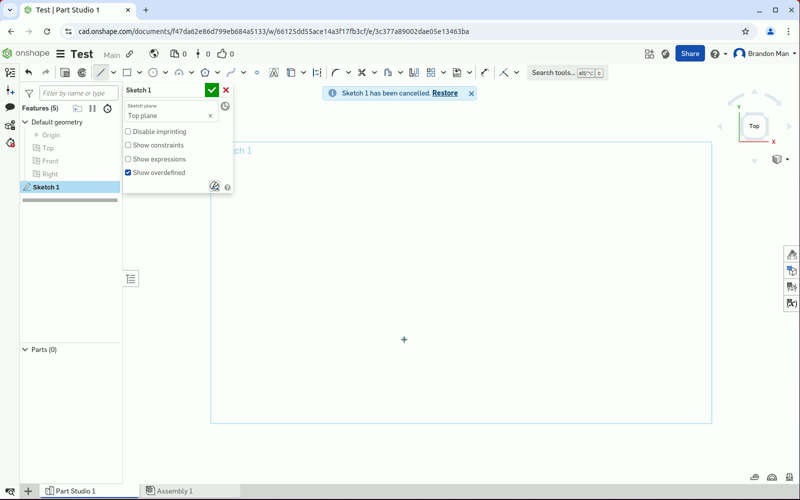
key_down(shift)
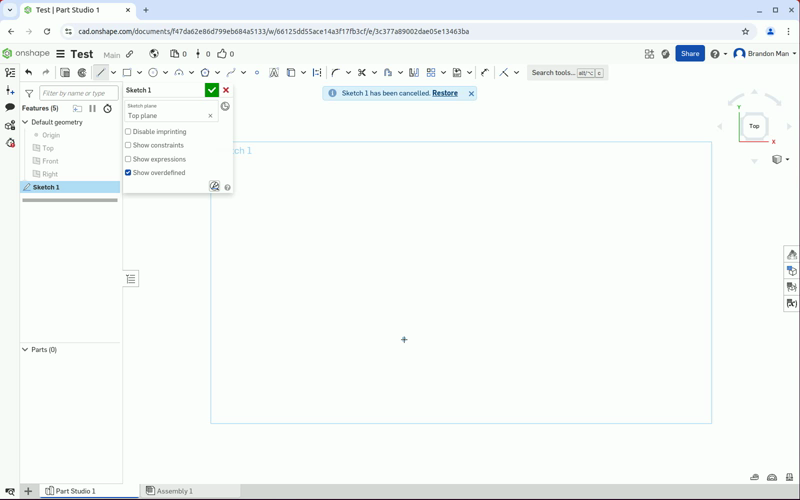
mouse_move(516, 339)
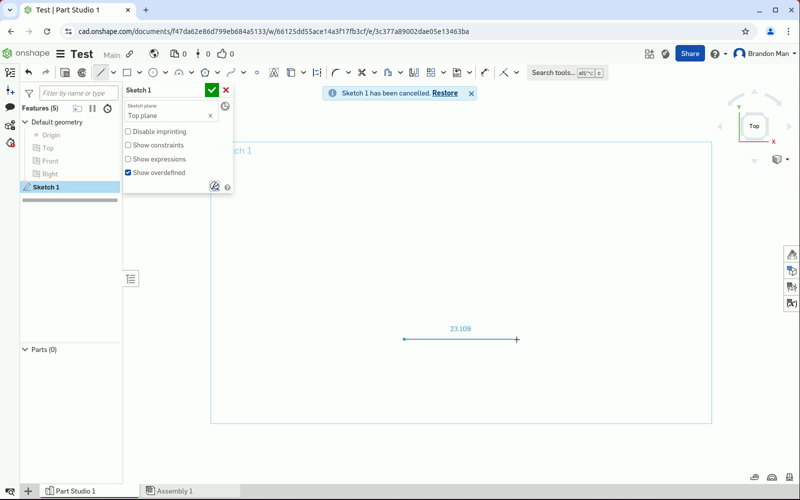
click(516, 339)
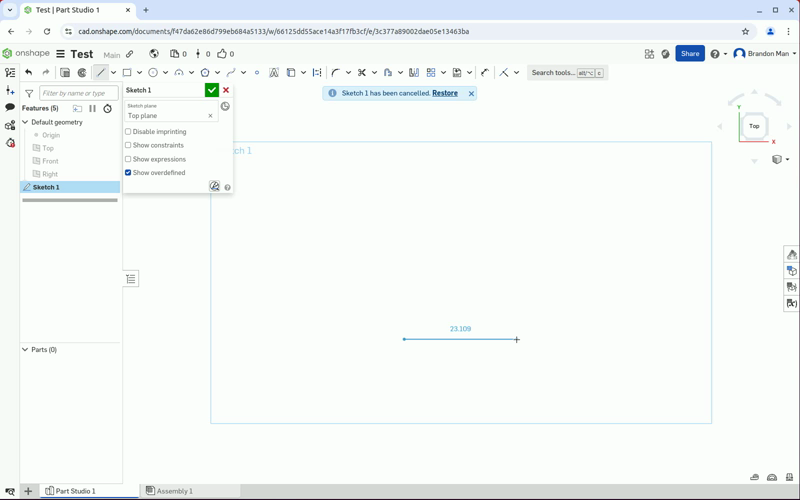
key_up(shift)
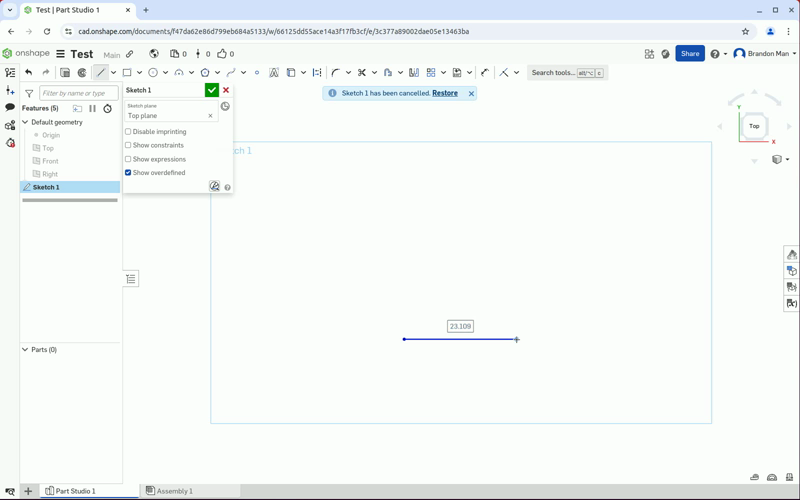
key_down(shift)
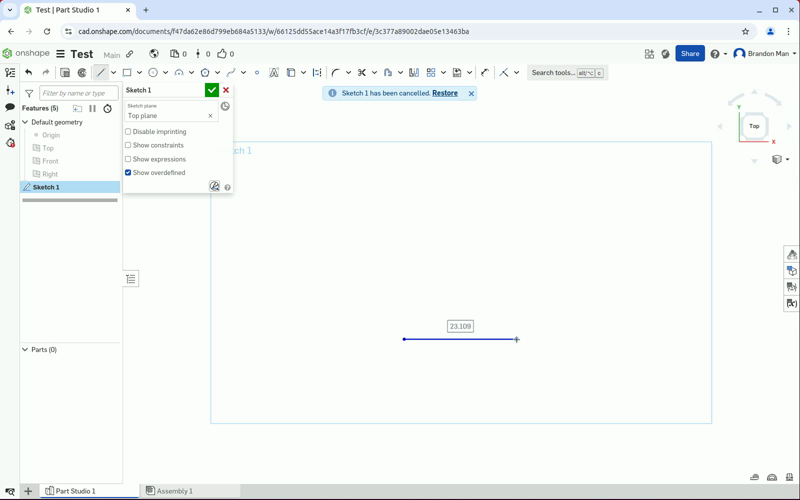
mouse_move(516, 226)
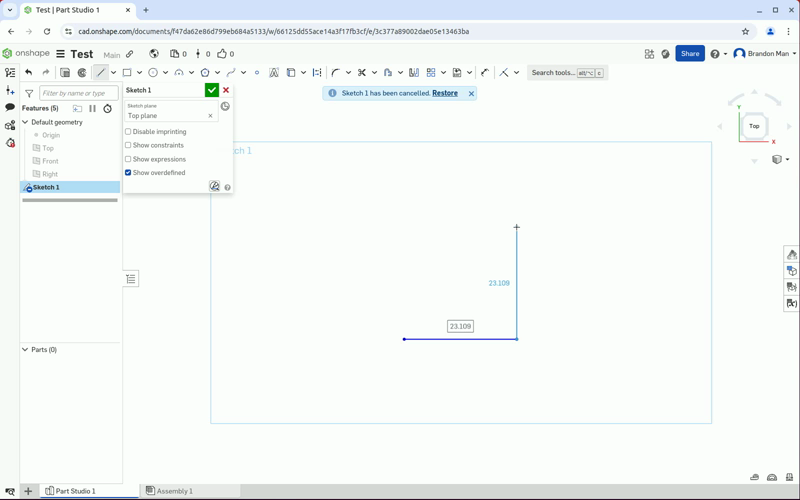
click(516, 226)
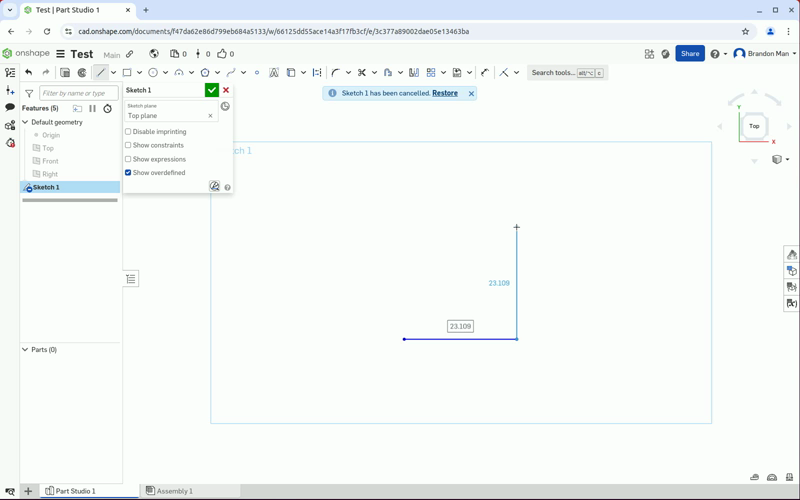
key_up(shift)
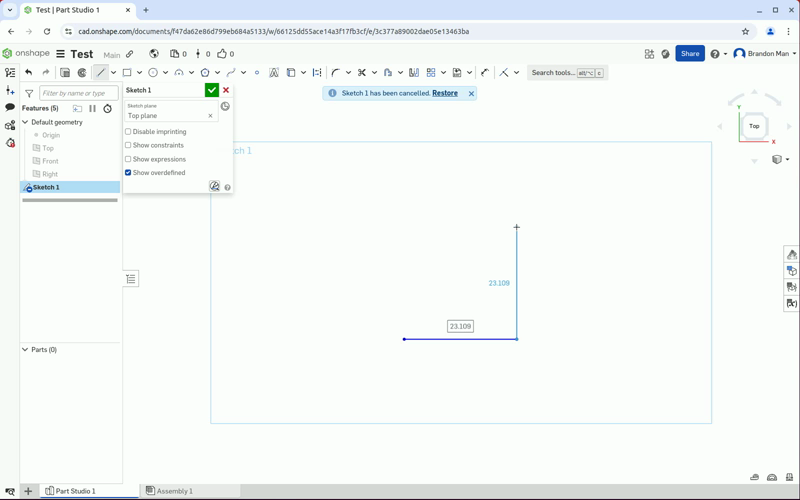
key_down(shift)
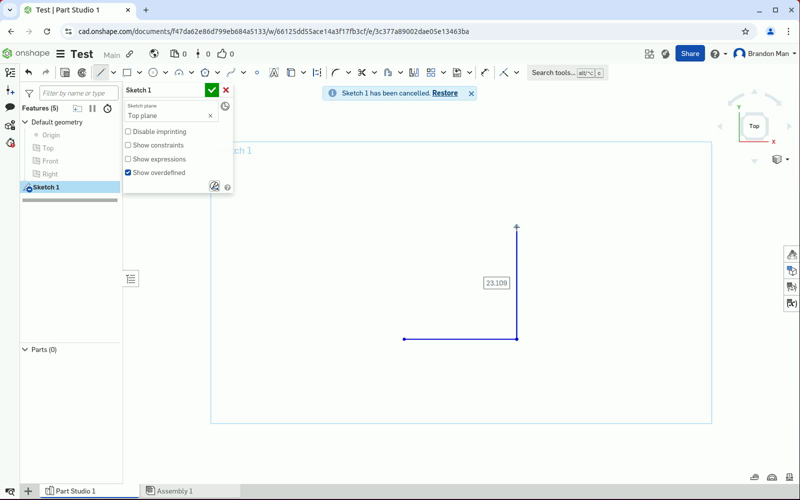
mouse_move(404, 226)
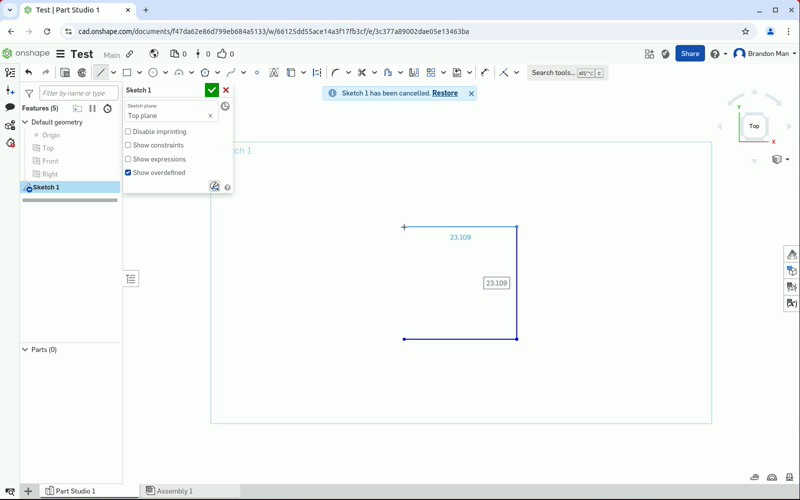
click(404, 226)
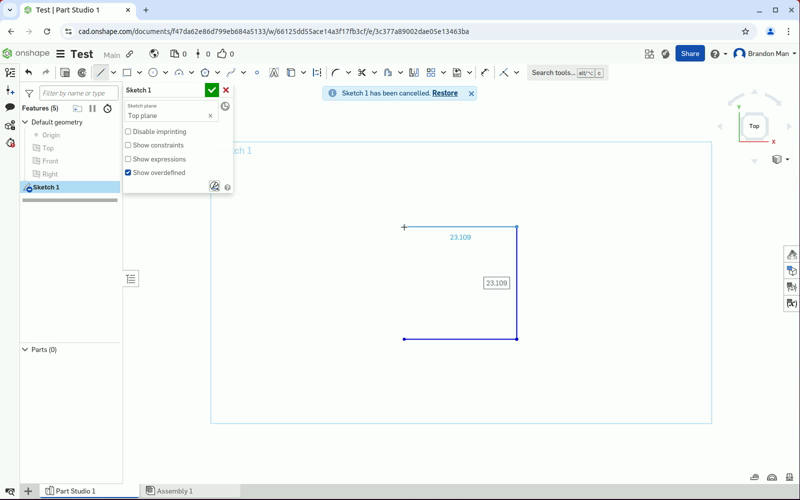
key_up(shift)
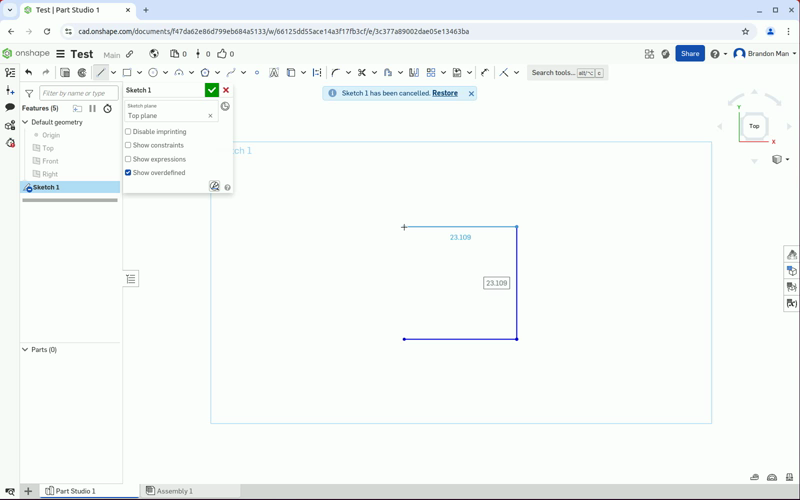
key_down(shift)
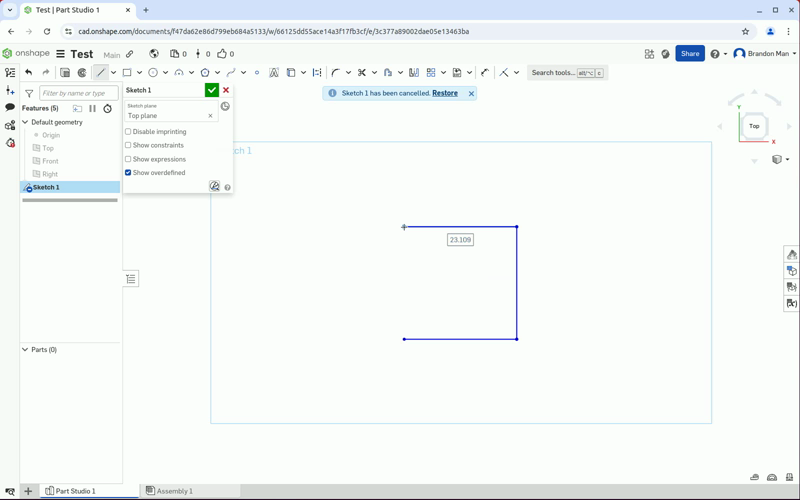
mouse_move(404, 339)
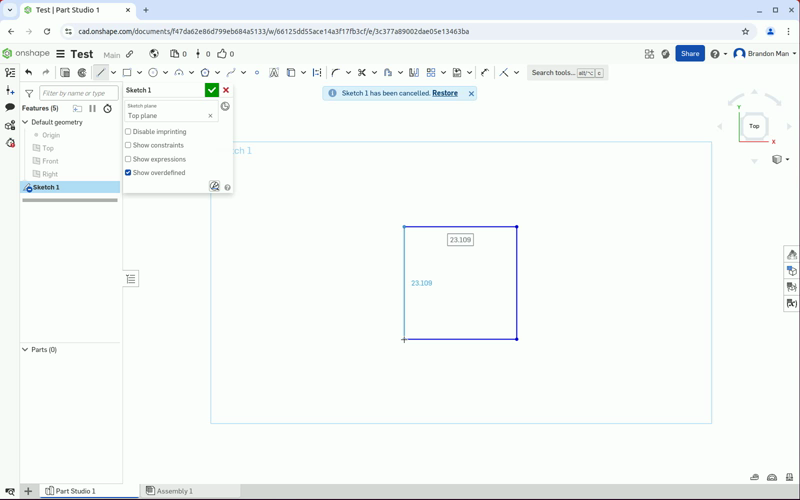
key_up(shift)
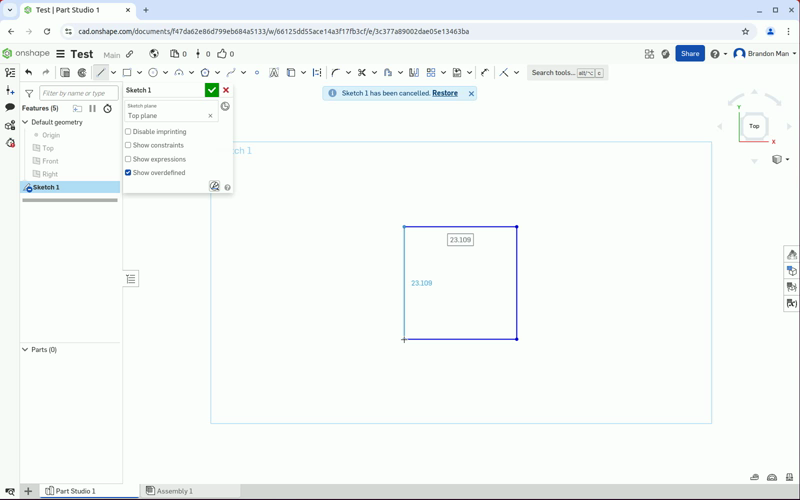
click(404, 339)
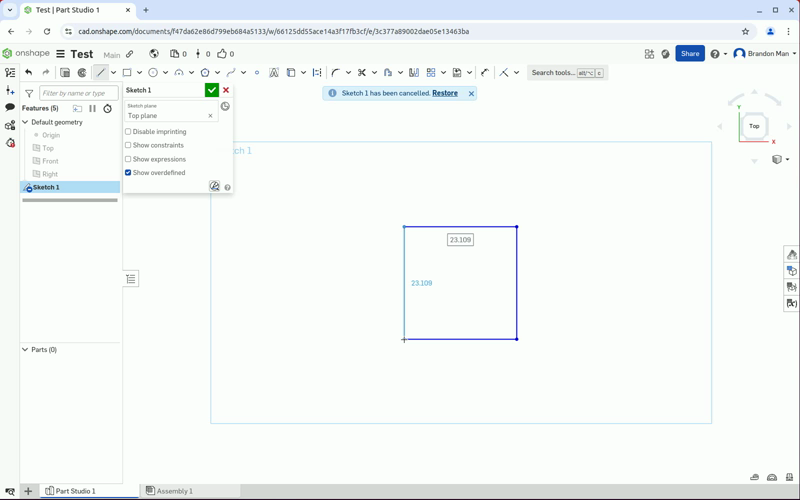
key(esc)
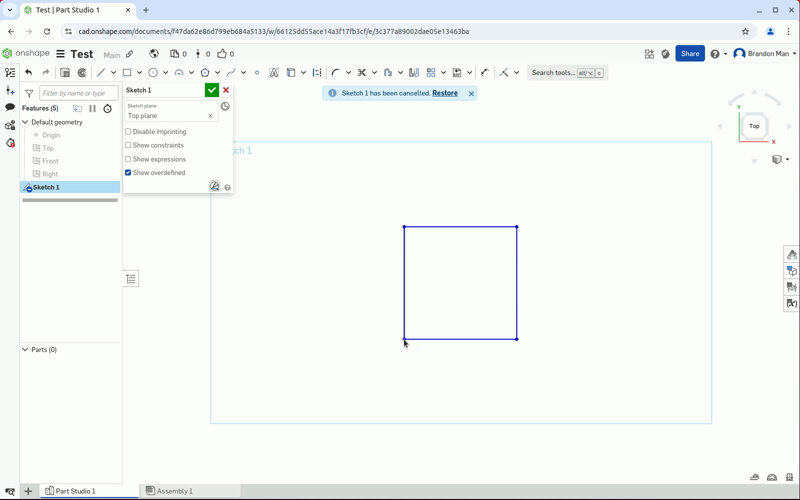
mouse_move(476, 321)
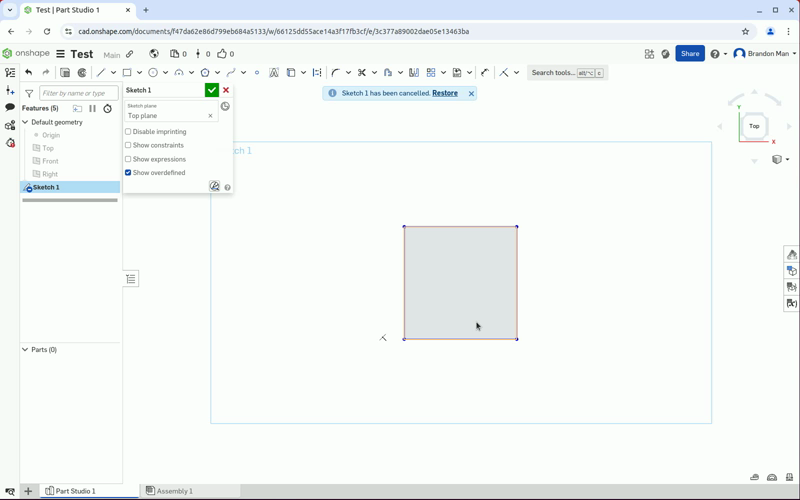
click(476, 321)
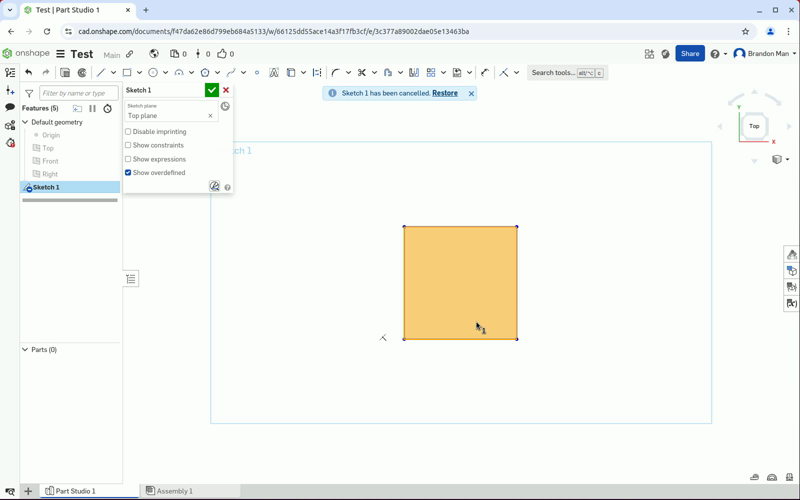
mouse_move(73, 352)
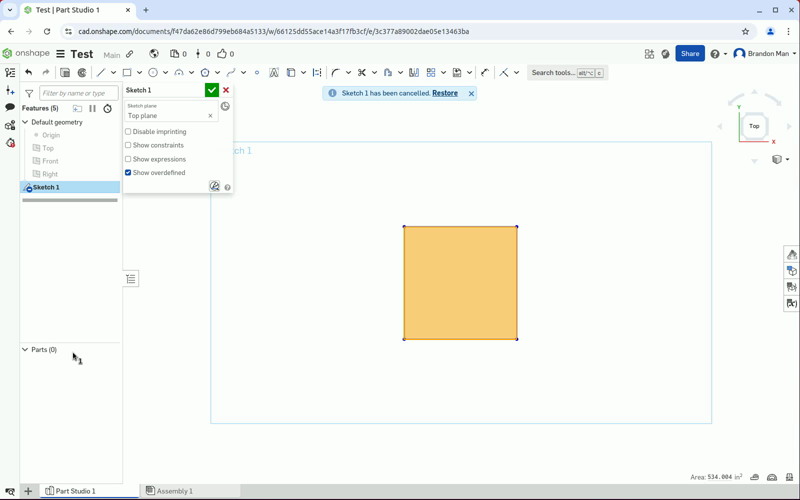
key(shift+y)
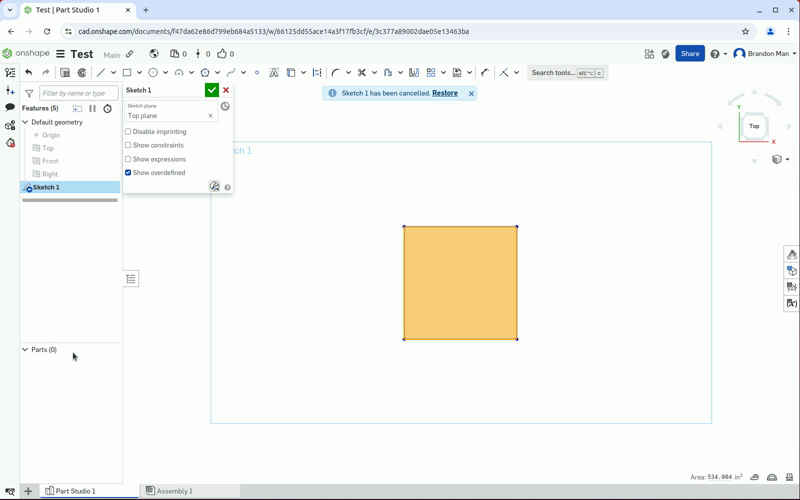
key(shift+e)
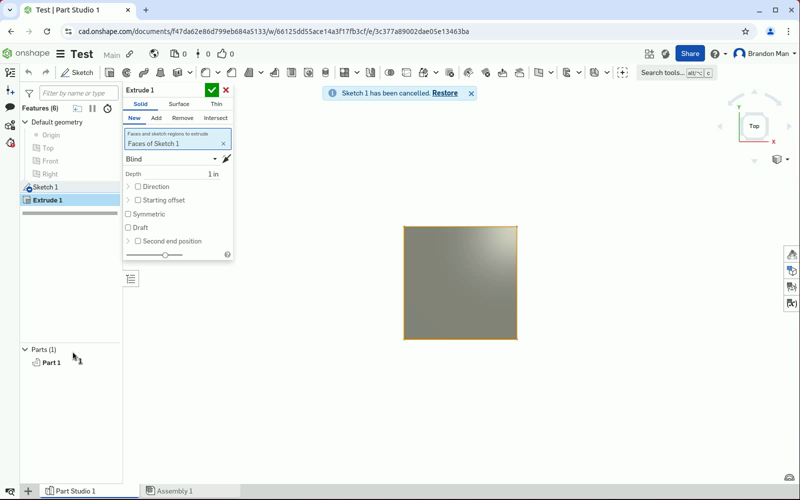
mouse_move(143, 106)
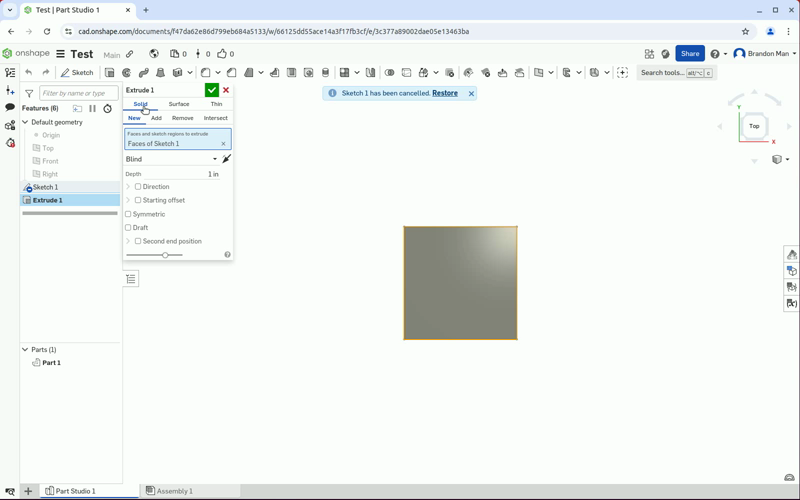
click(143, 106)
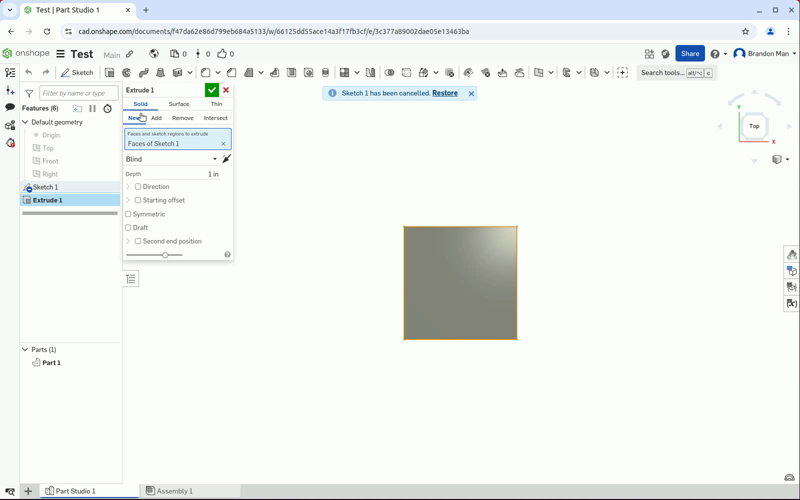
mouse_move(137, 120)
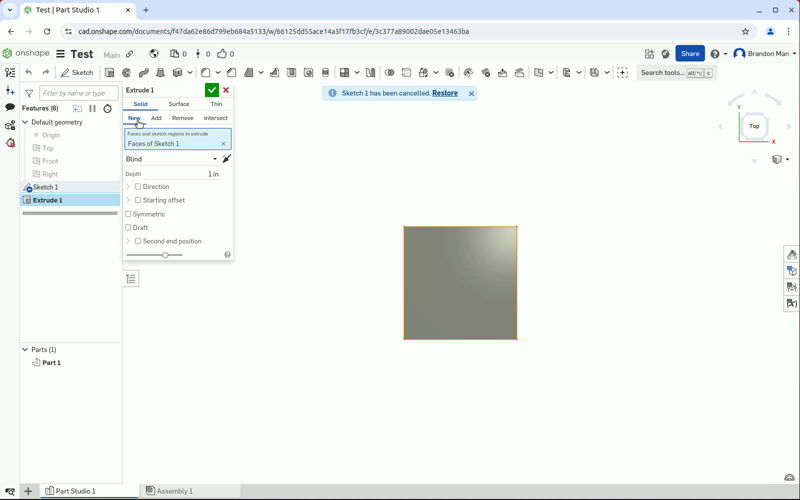
click(137, 120)
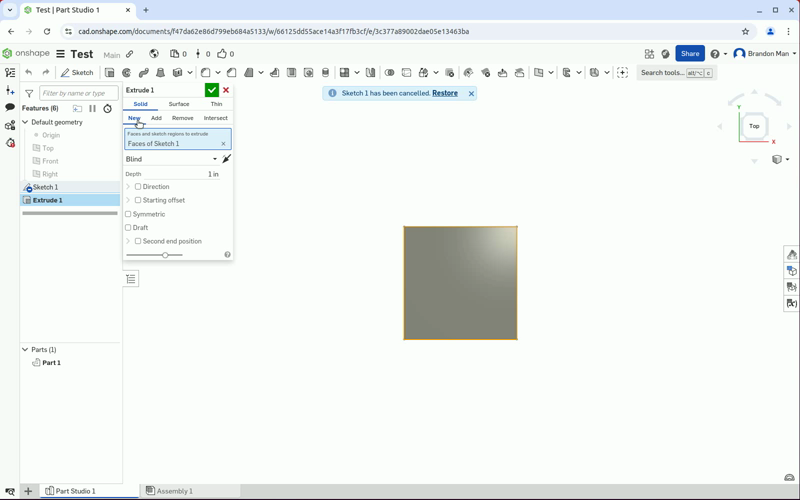
key(tab, 4)
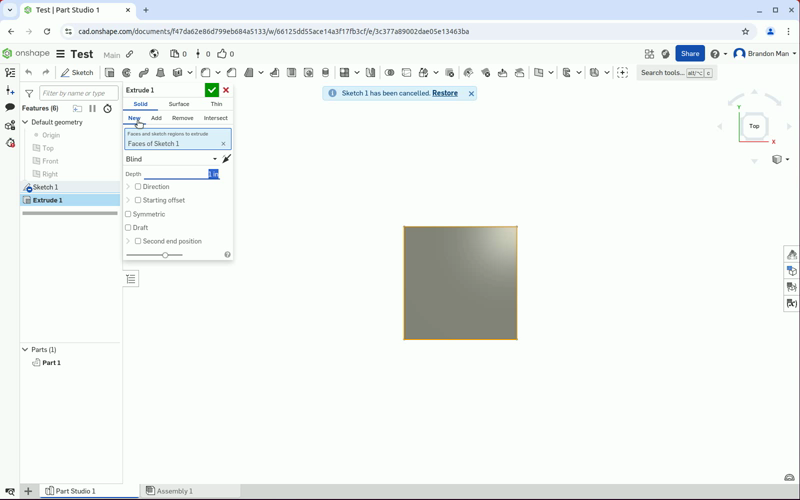
text(11.554)
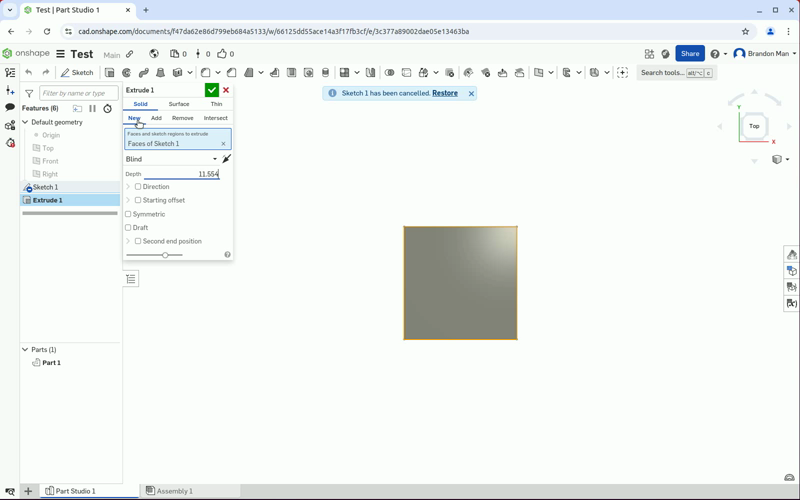
key(enter)
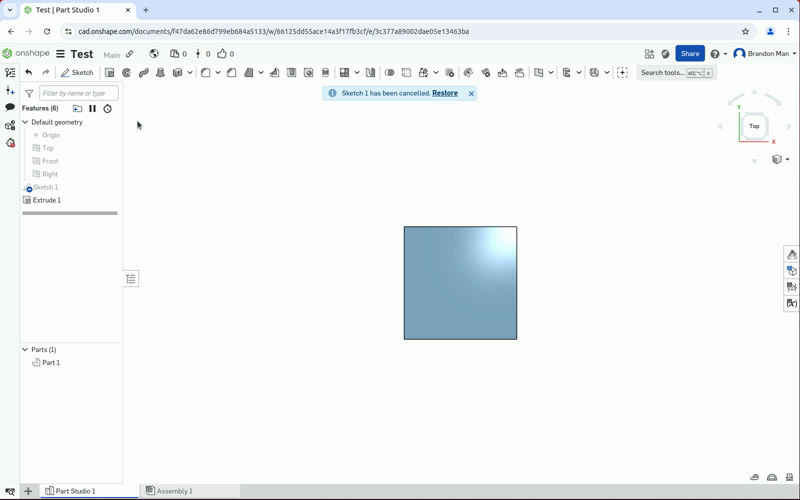
key(shift+h)
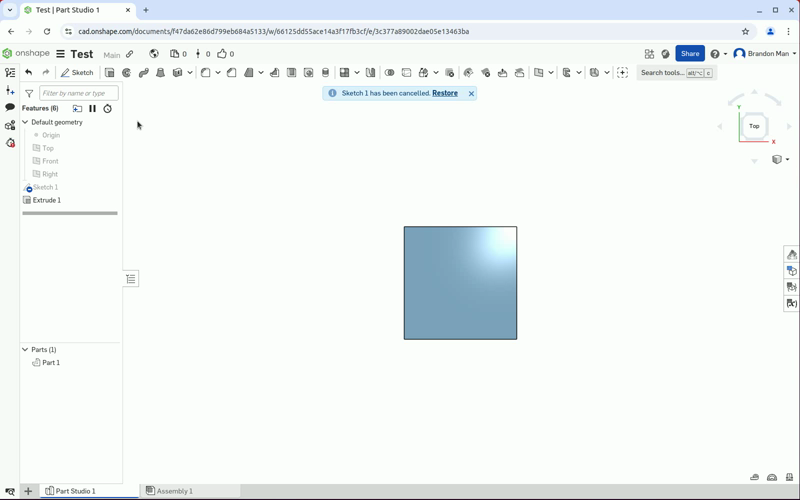
key(shift+h)
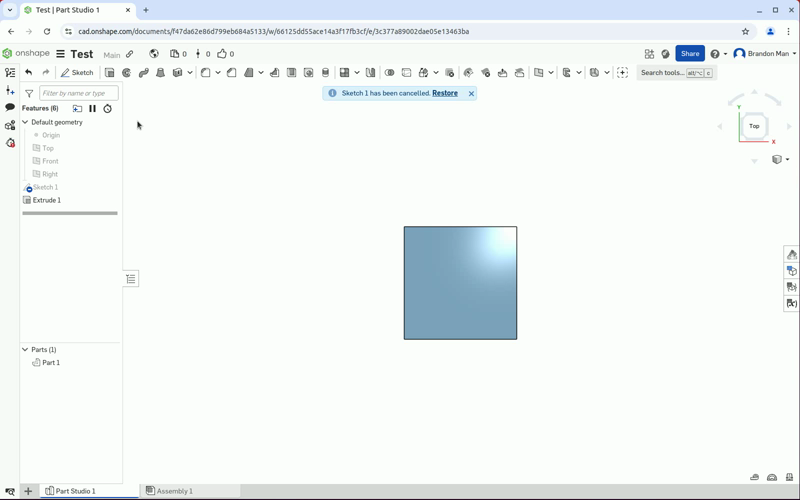
mouse_move(73, 189)
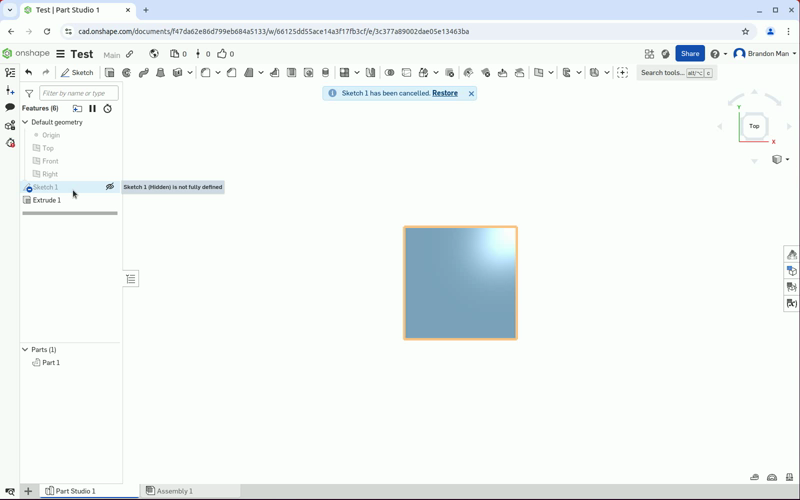
click(73, 189)
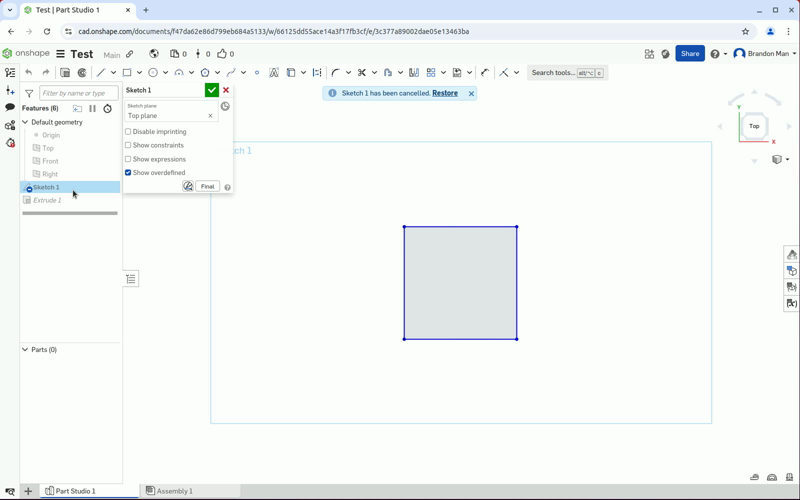
mouse_move(229, 92)
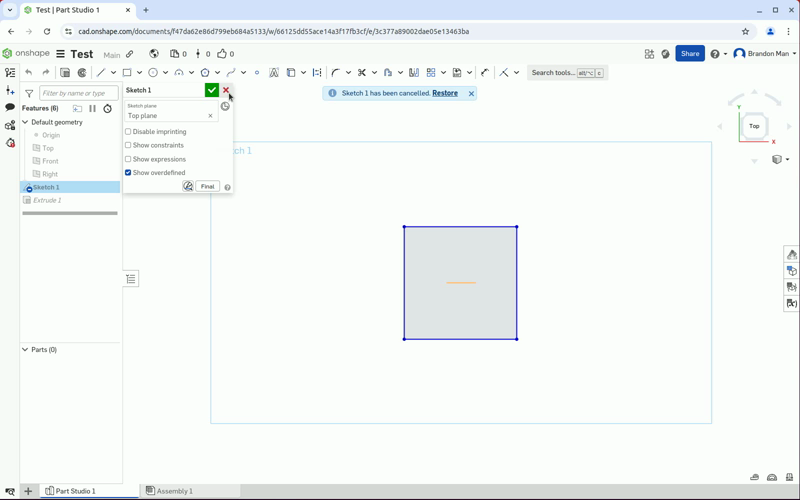
click(229, 92)
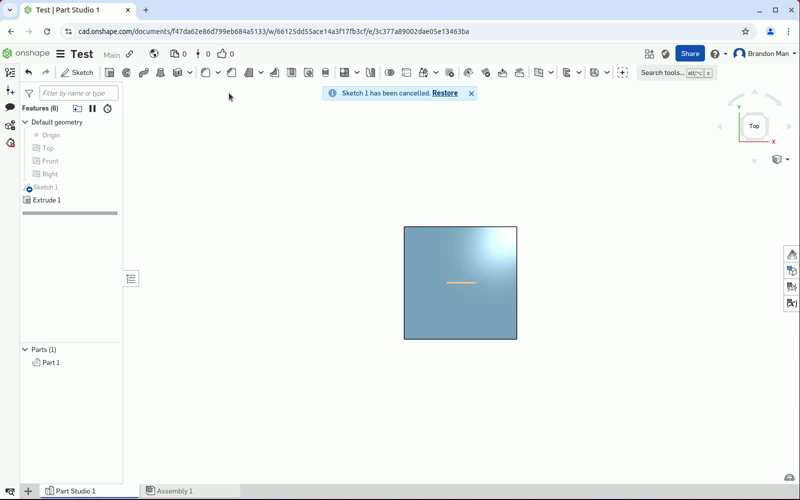
mouse_move(541, 75)
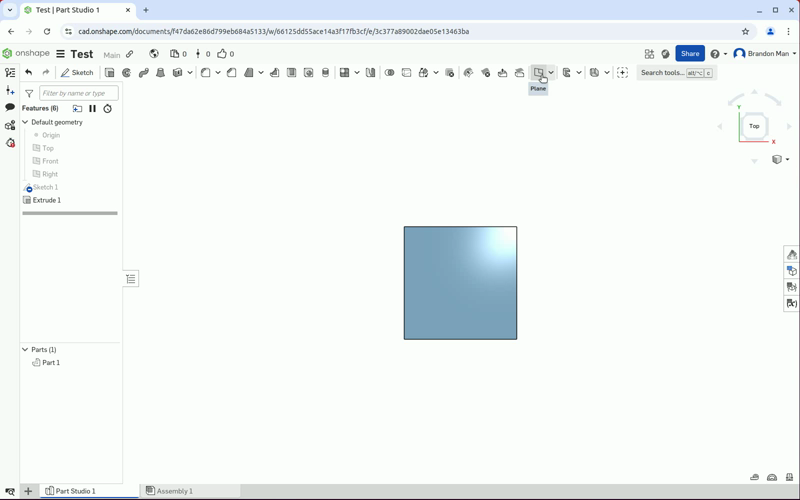
click(541, 75)
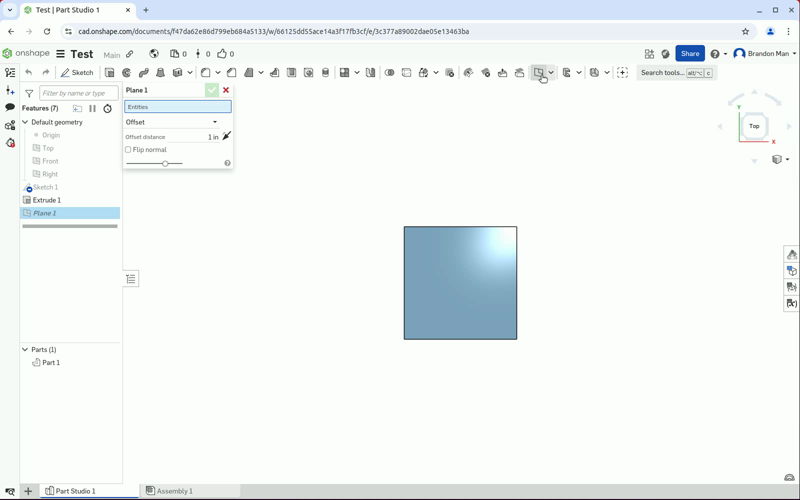
mouse_move(73, 150)
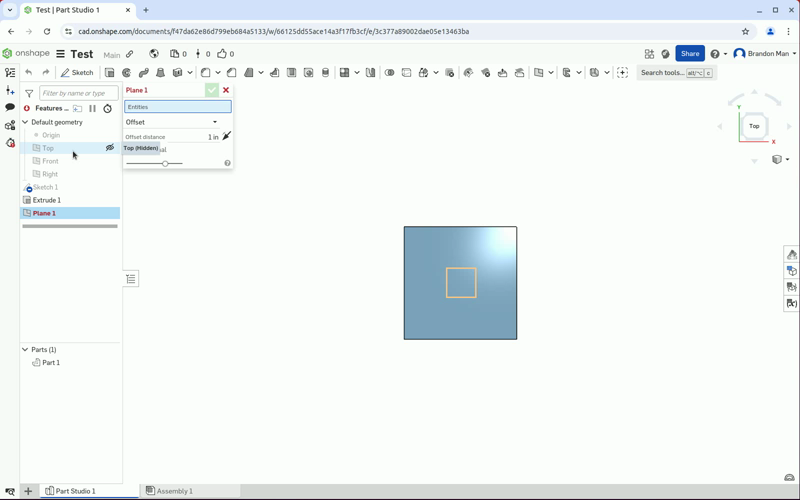
click(73, 150)
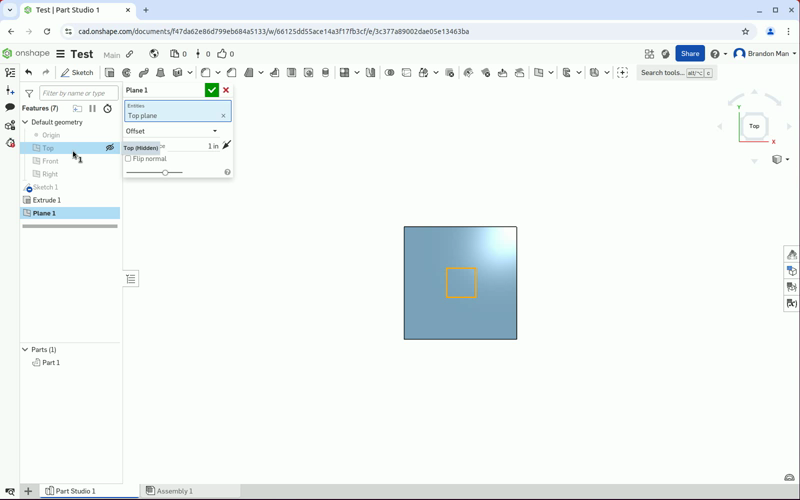
key(tab, 2)
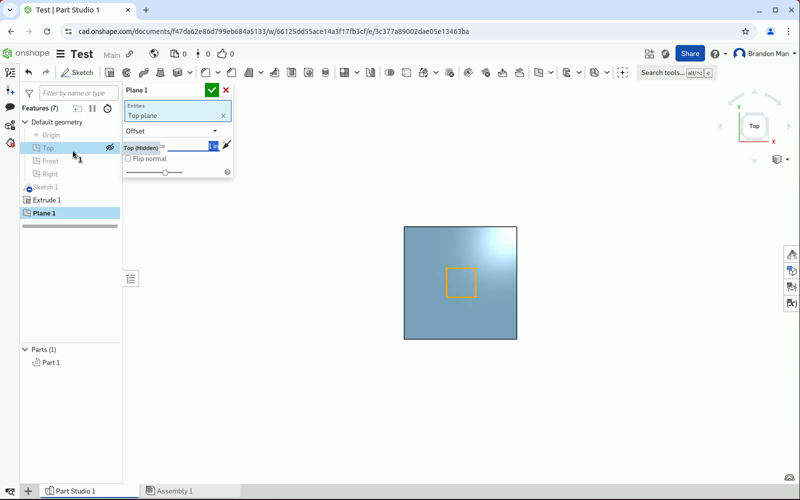
text(11.554)
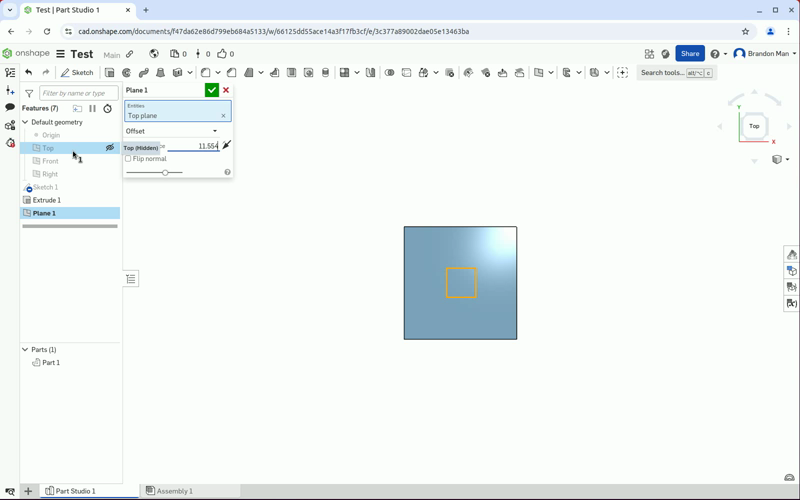
key(enter, 2)
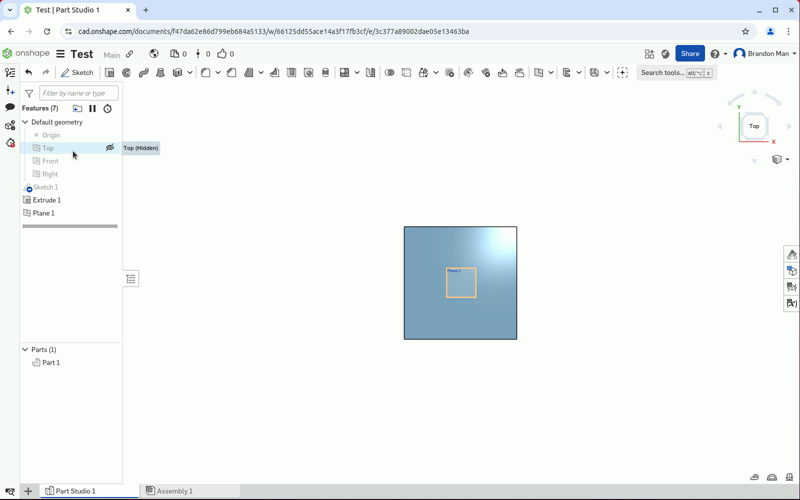
key(shift+s)
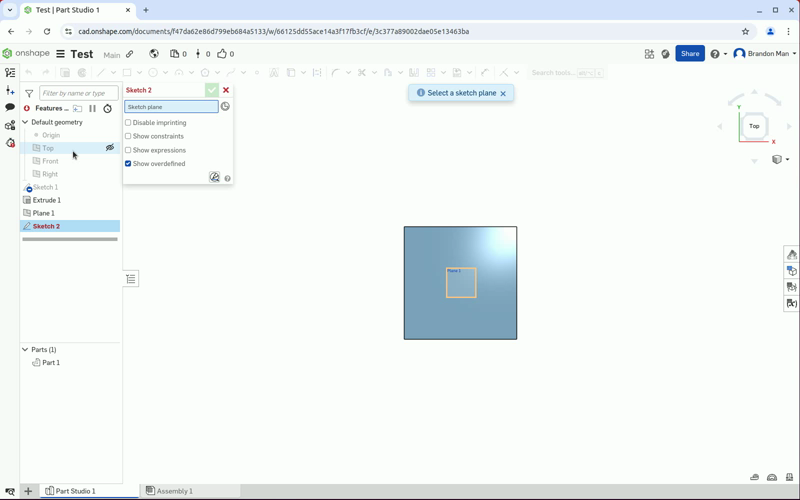
mouse_move(73, 215)
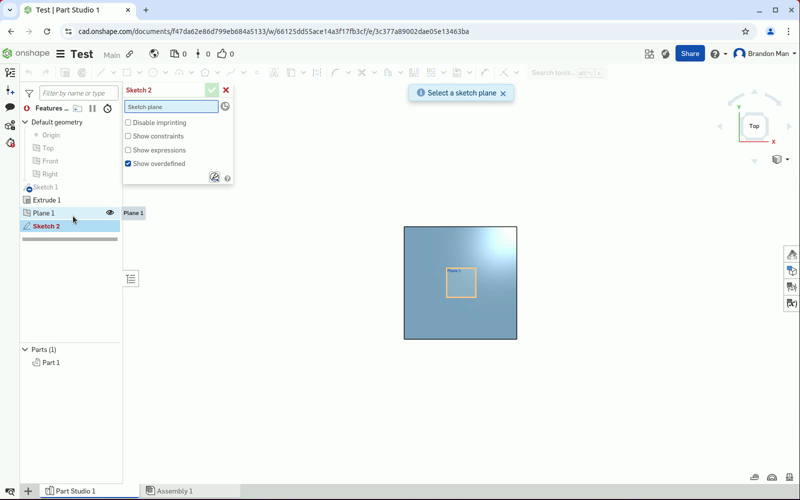
click(73, 215)
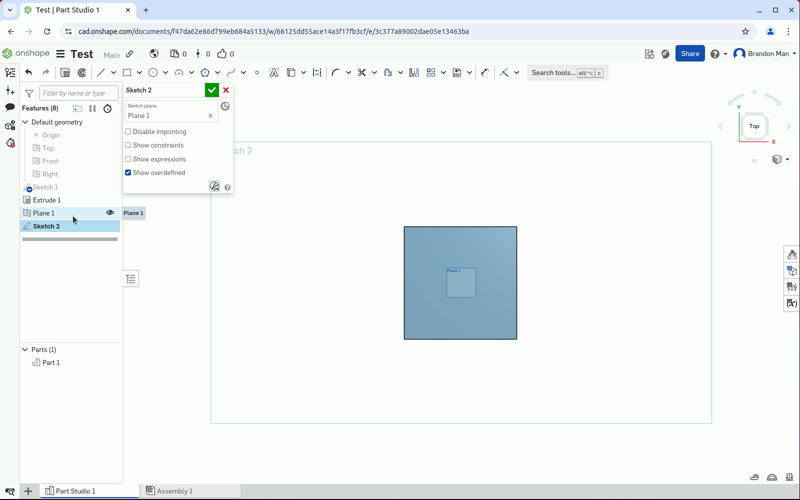
mouse_move(73, 352)
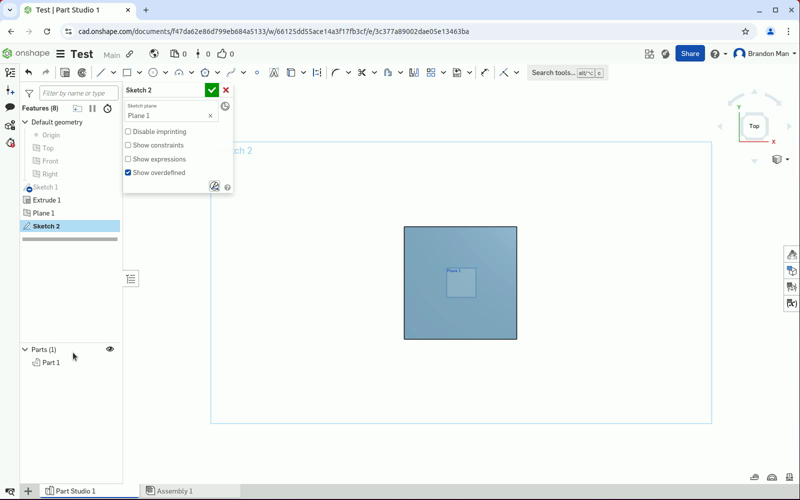
key(y)
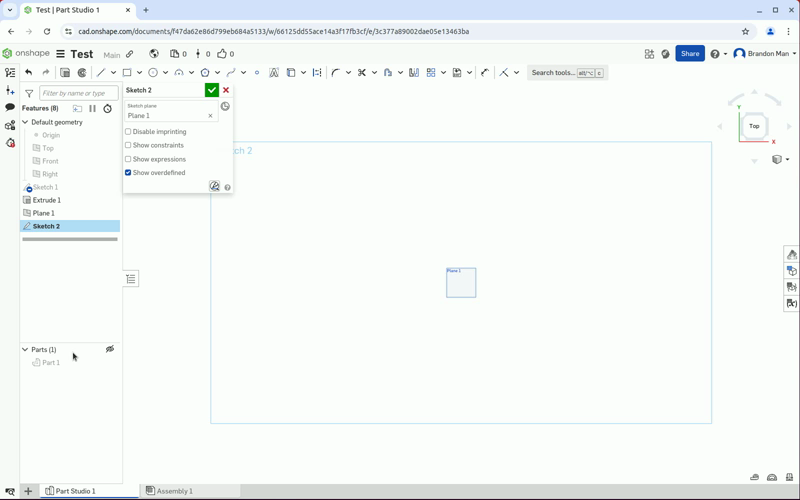
key(l)
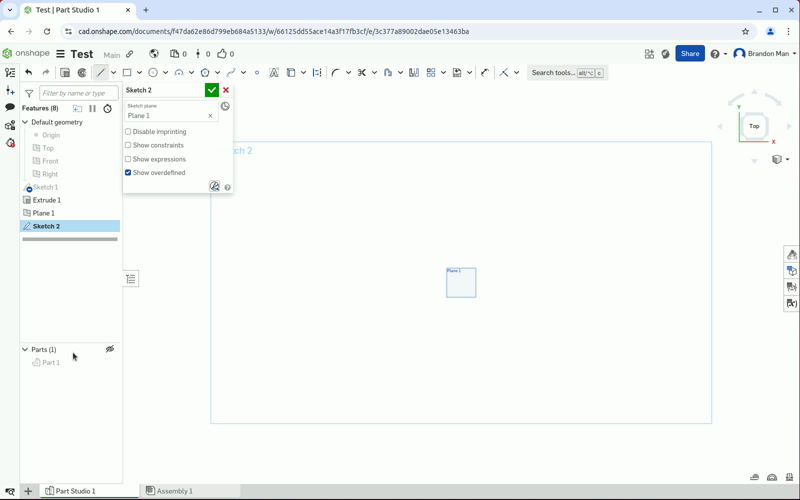
key_down(shift)
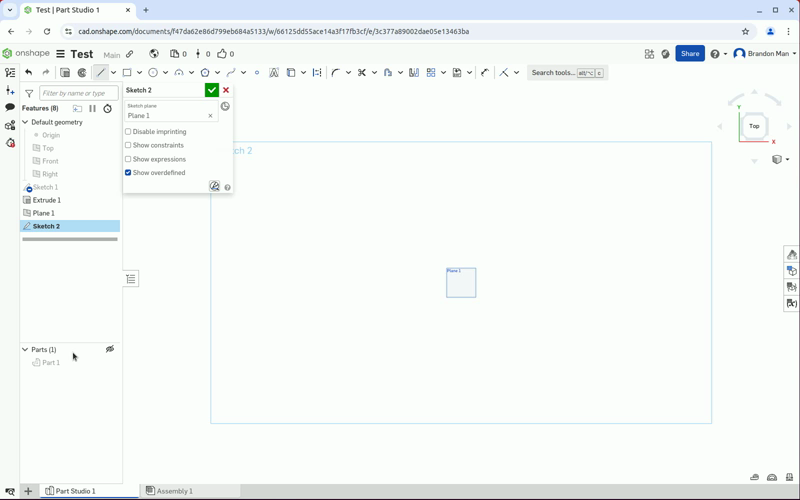
mouse_move(404, 339)
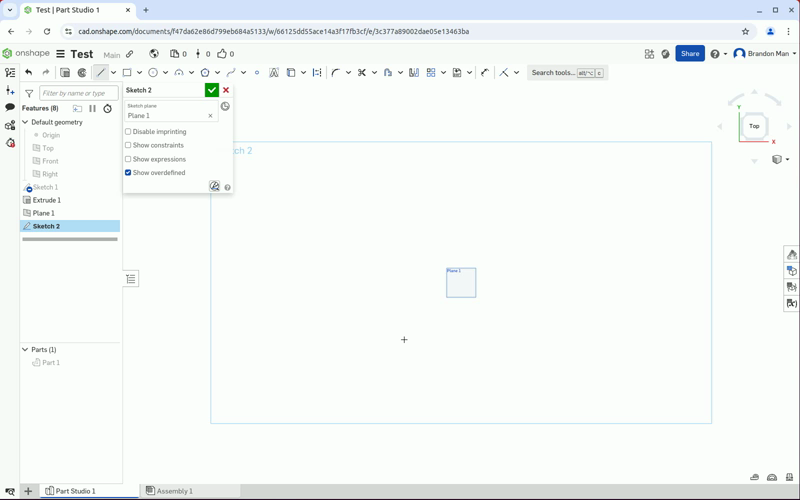
click(404, 339)
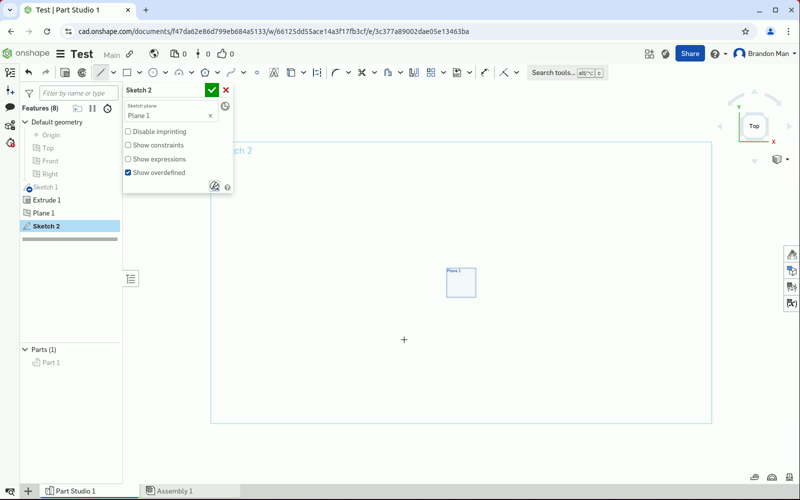
key_up(shift)
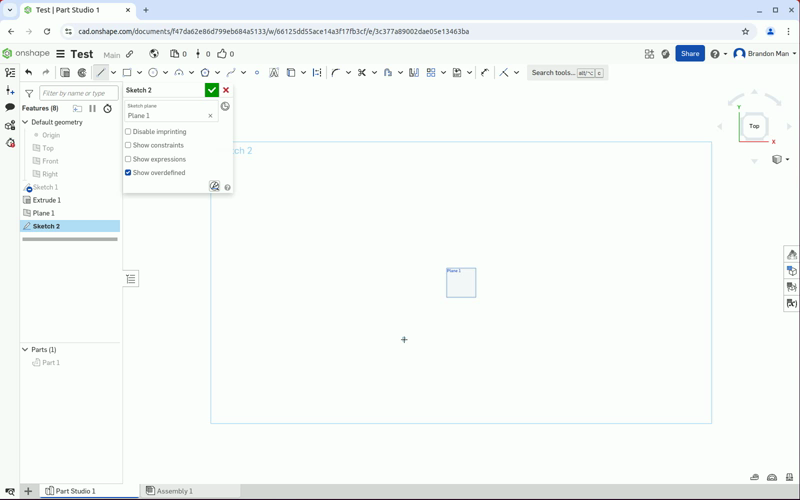
key_down(shift)
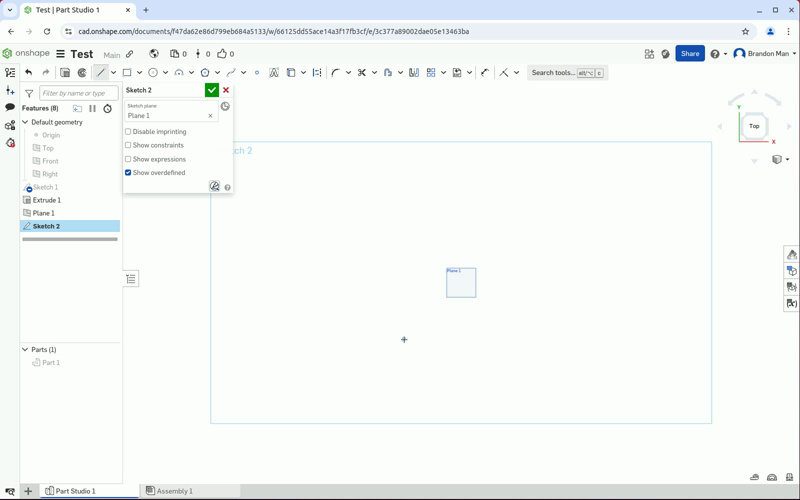
mouse_move(516, 339)
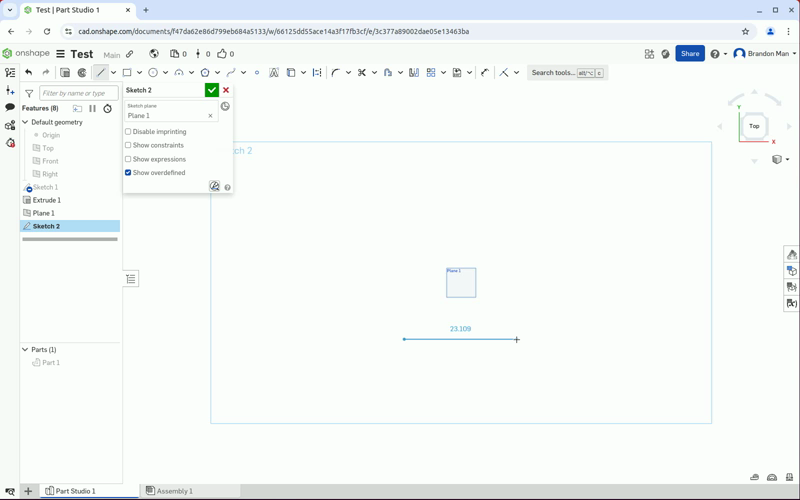
click(516, 339)
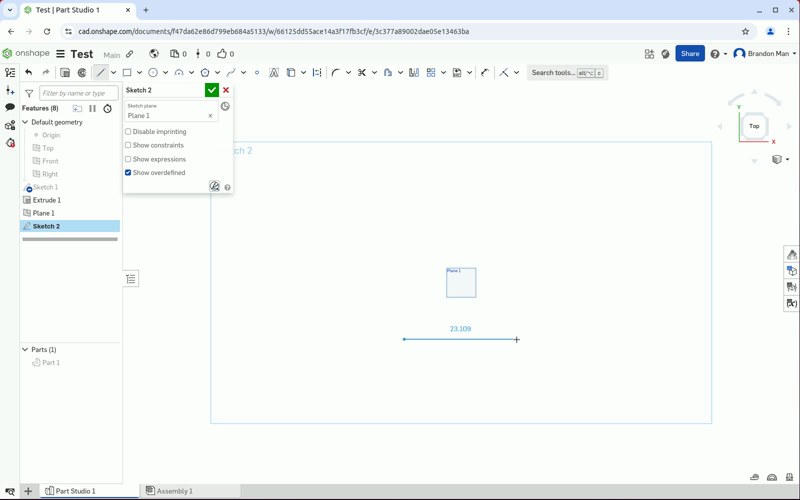
key_up(shift)
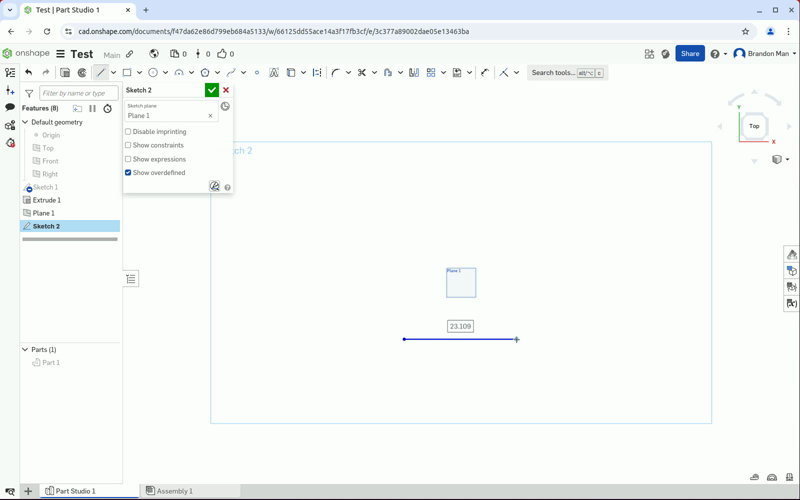
key_down(shift)
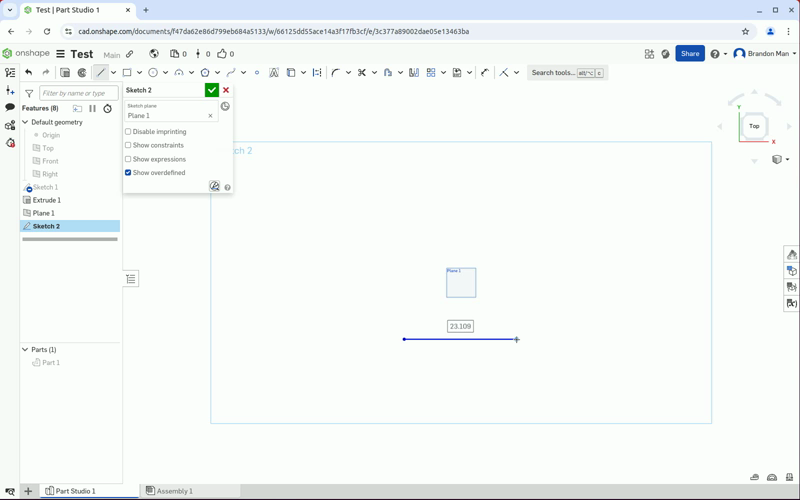
mouse_move(516, 226)
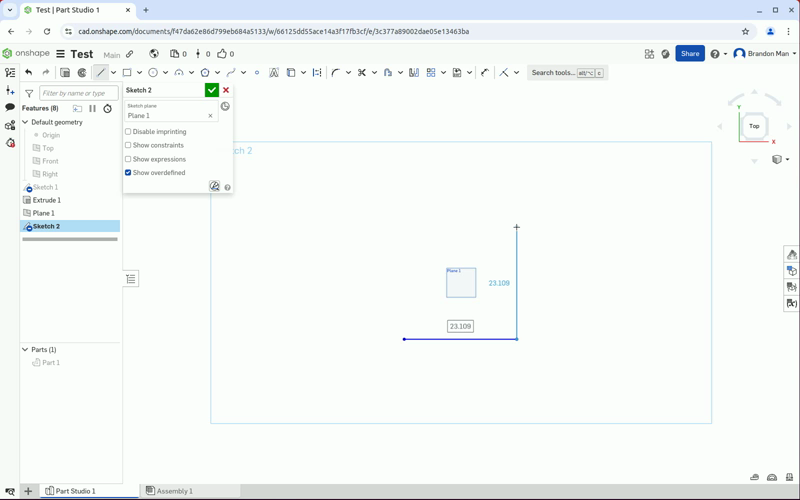
click(516, 226)
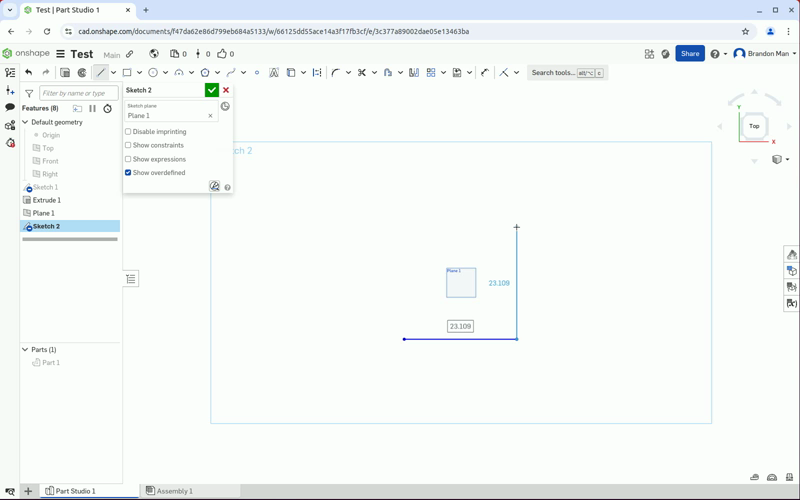
key_up(shift)
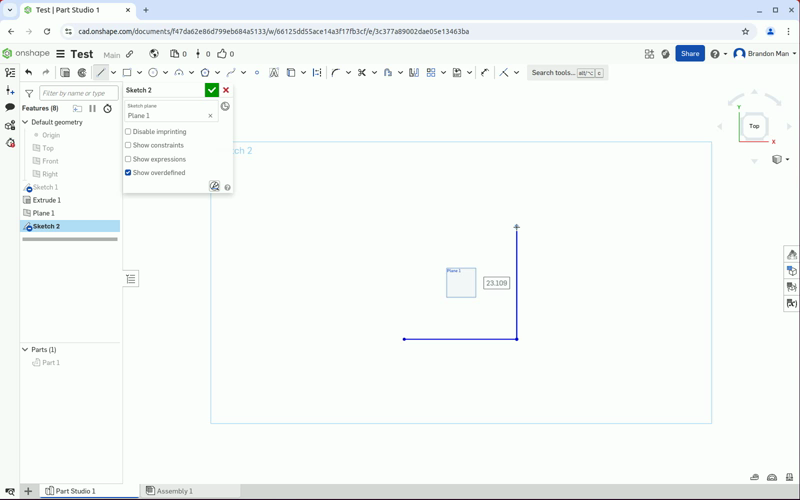
key_down(shift)
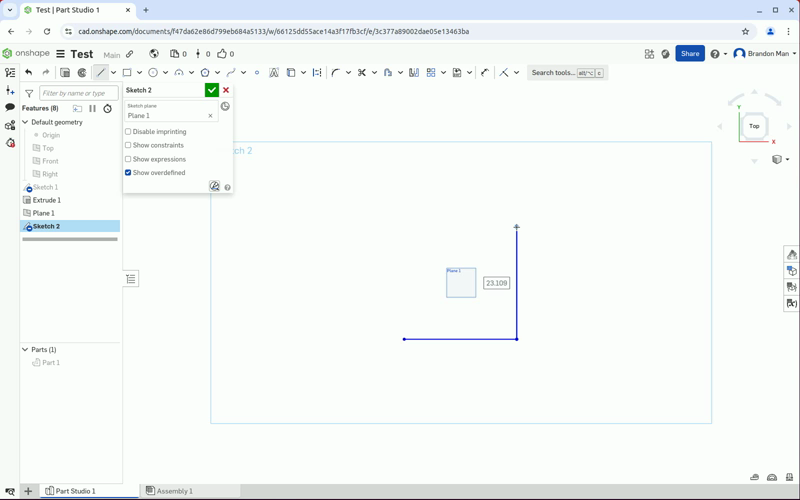
mouse_move(404, 226)
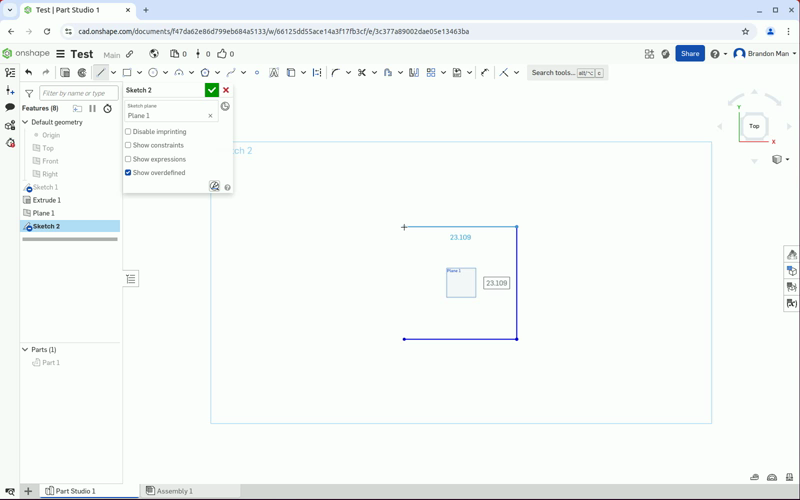
click(404, 226)
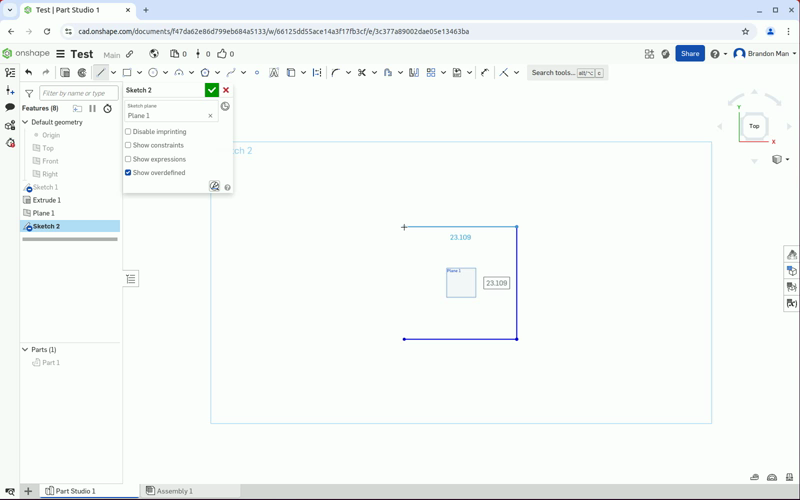
key_up(shift)
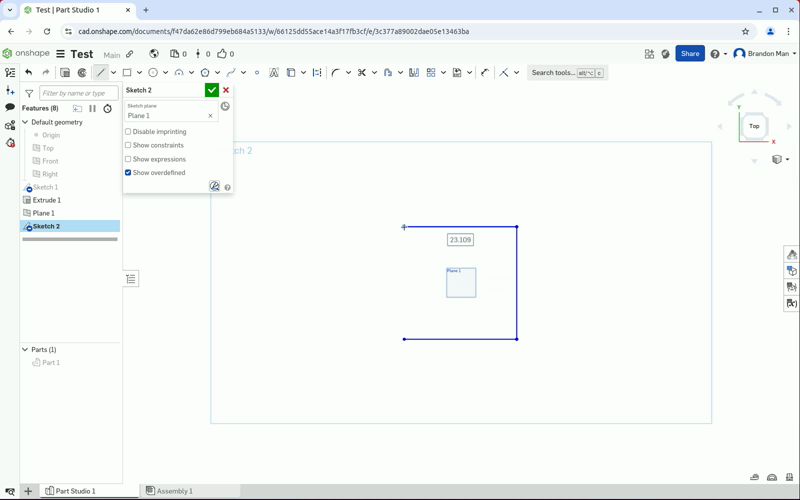
key_down(shift)
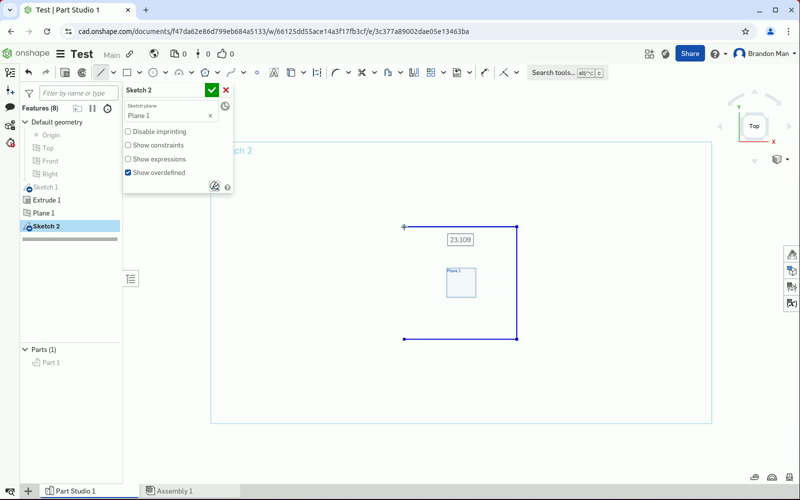
mouse_move(404, 339)
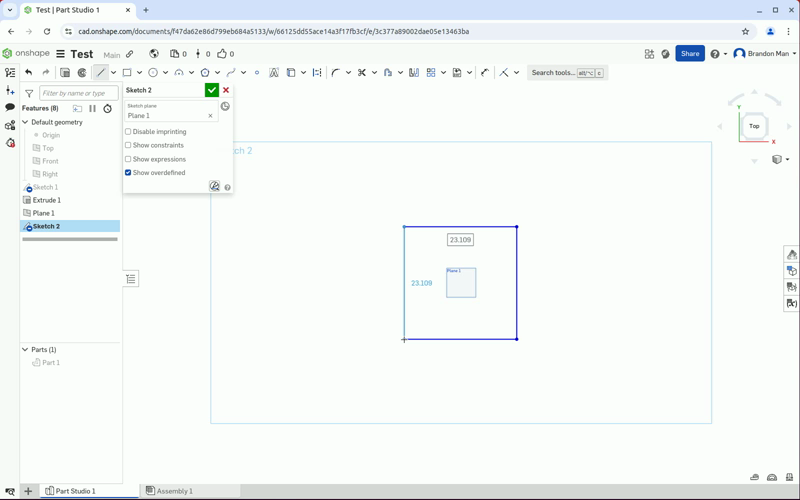
key_up(shift)
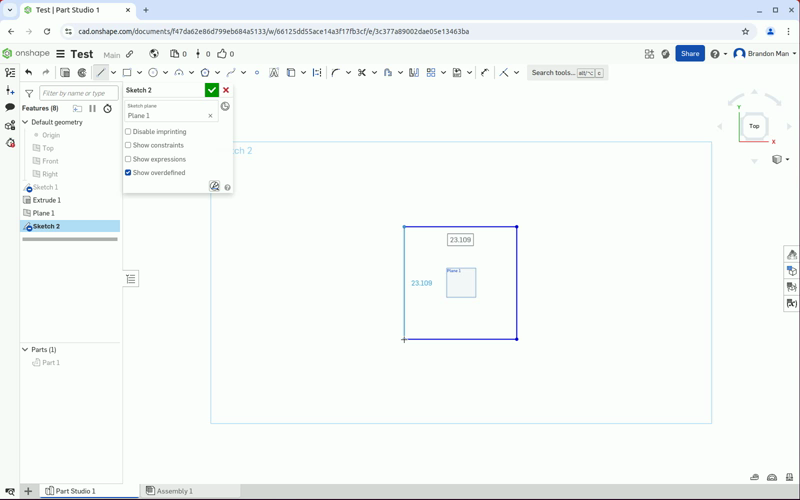
click(404, 339)
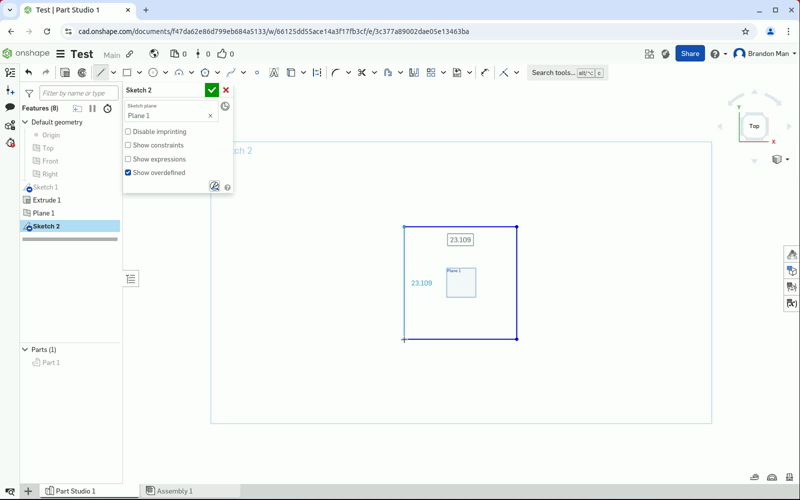
key(esc)
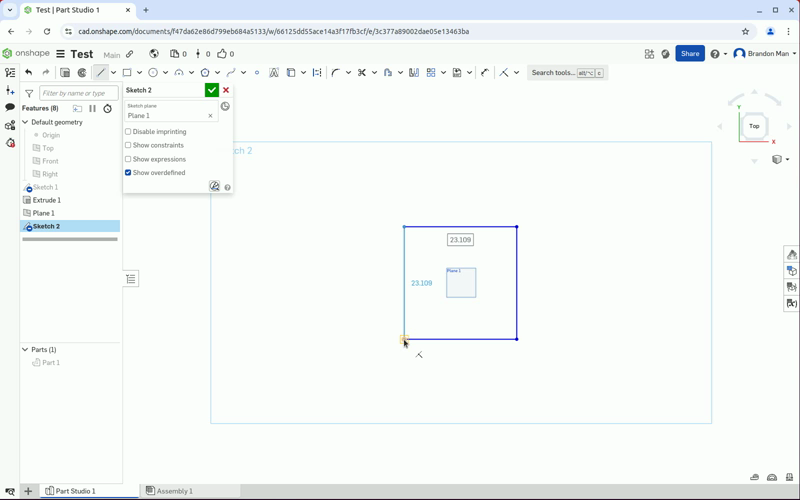
mouse_move(420, 250)
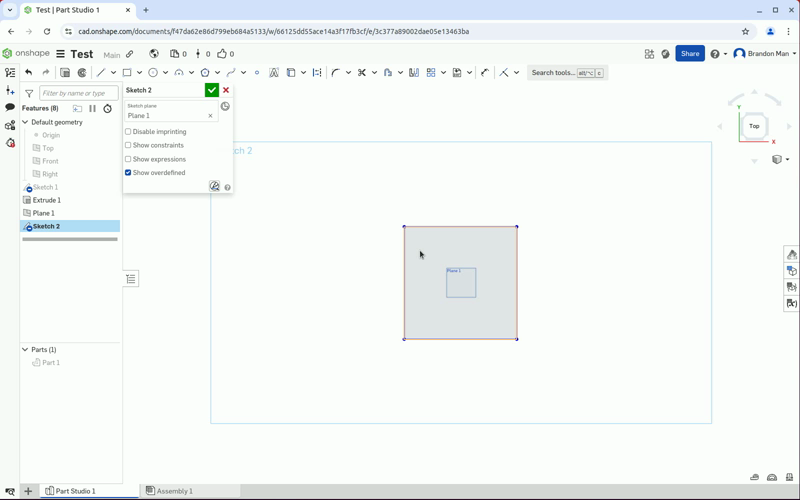
click(420, 250)
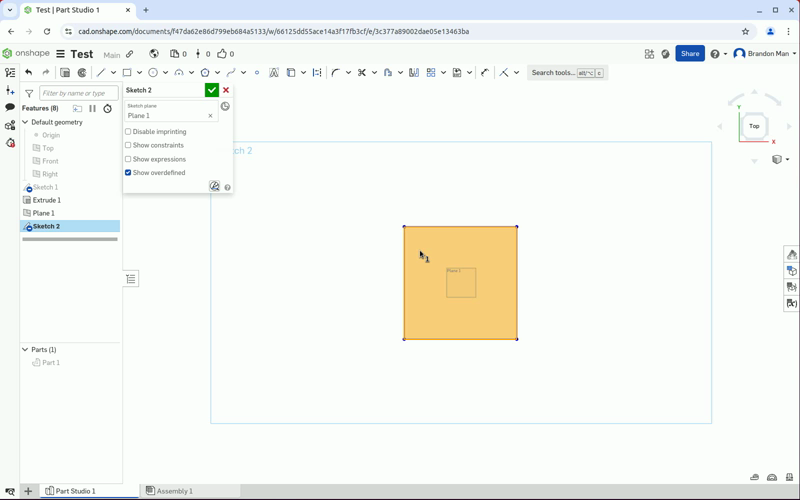
mouse_move(73, 352)
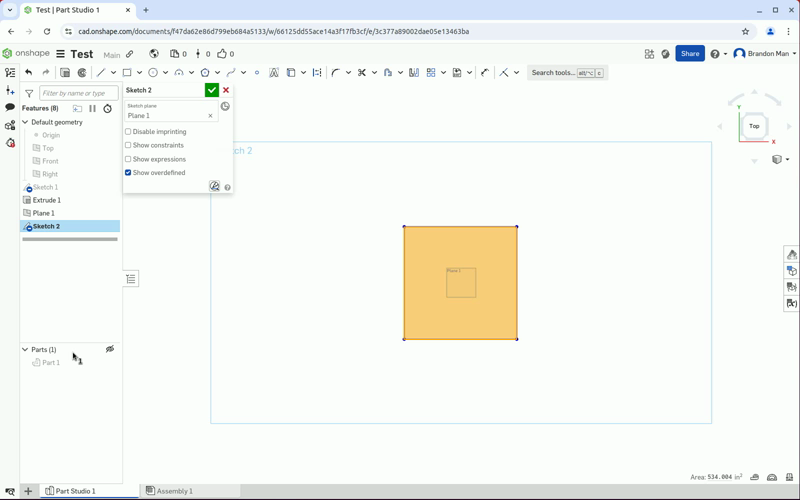
key(shift+y)
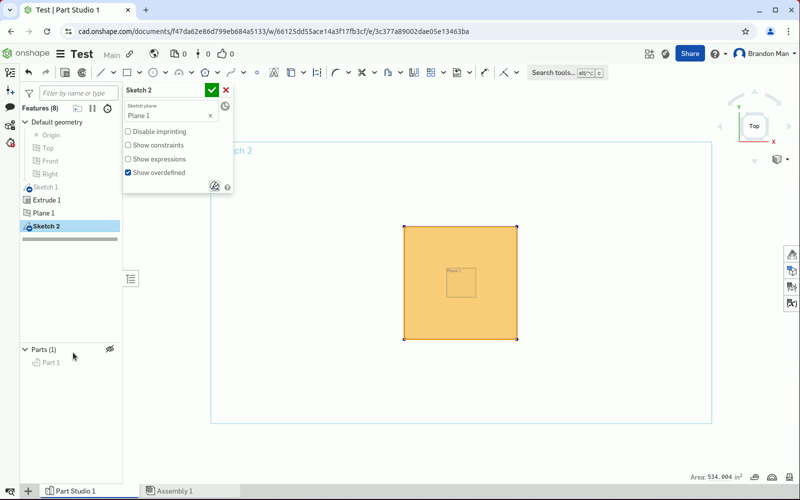
key(shift+e)
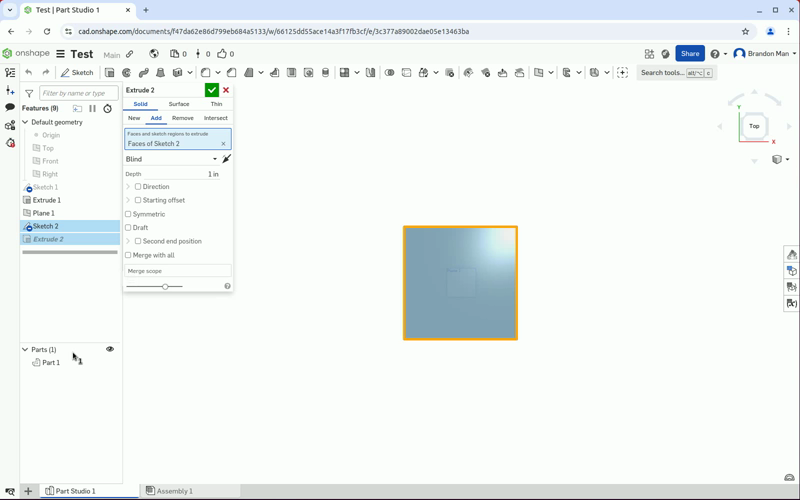
mouse_move(143, 106)
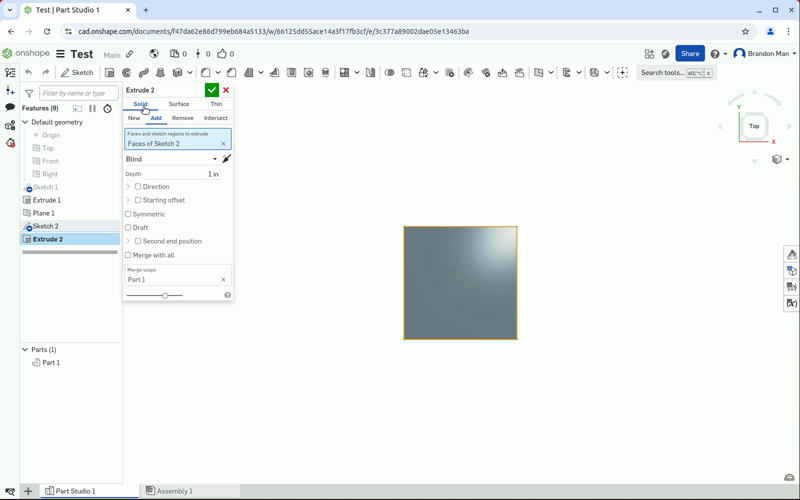
click(143, 106)
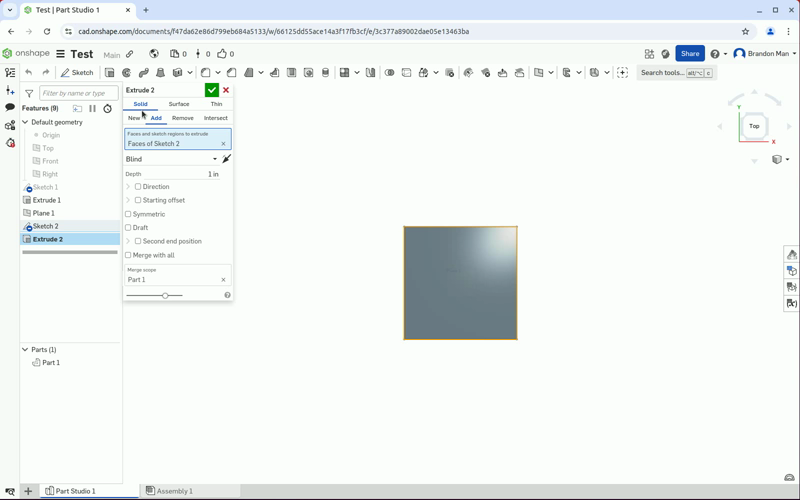
mouse_move(137, 120)
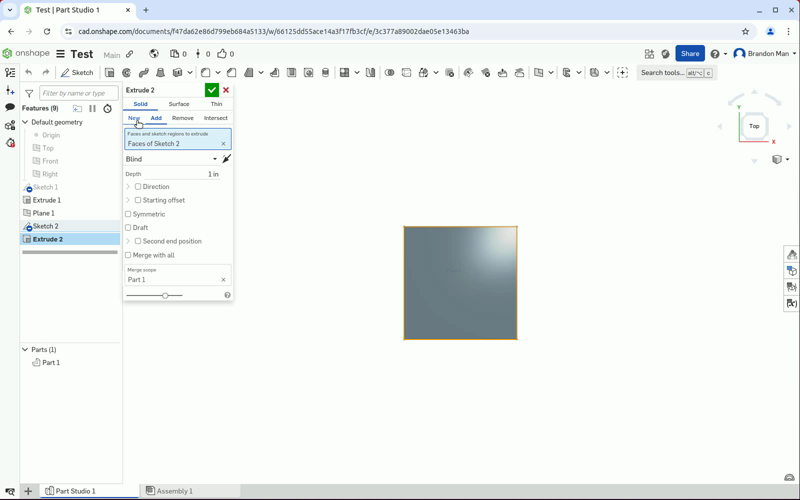
click(137, 120)
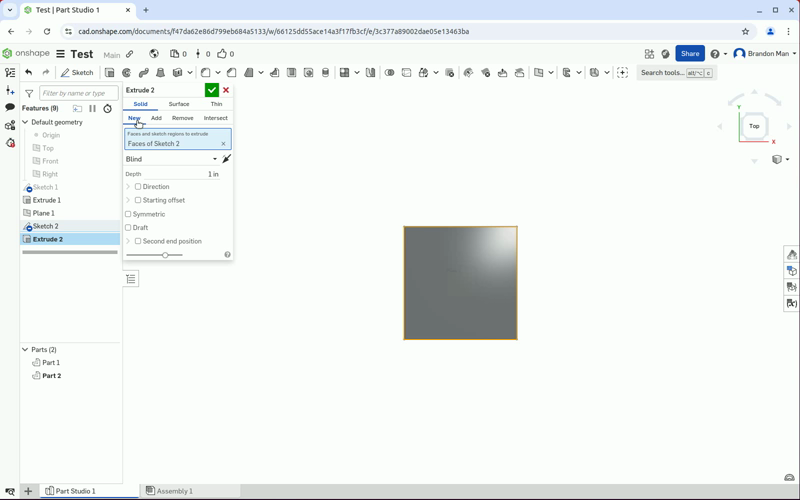
key(tab, 4)
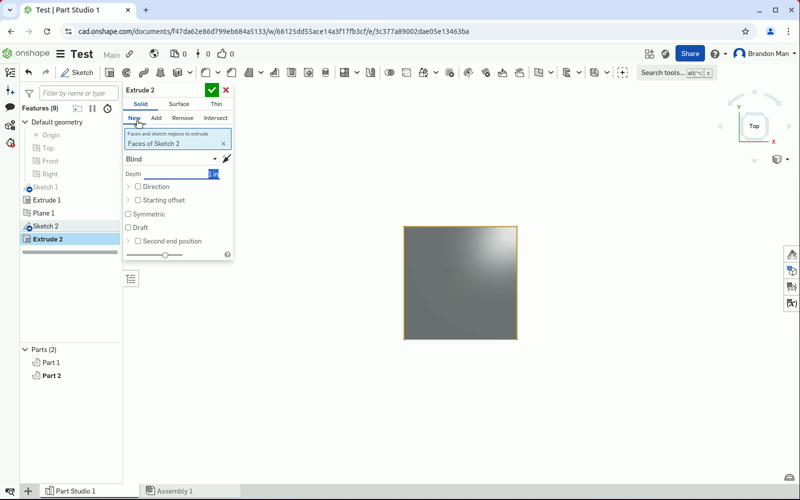
text(11.554)
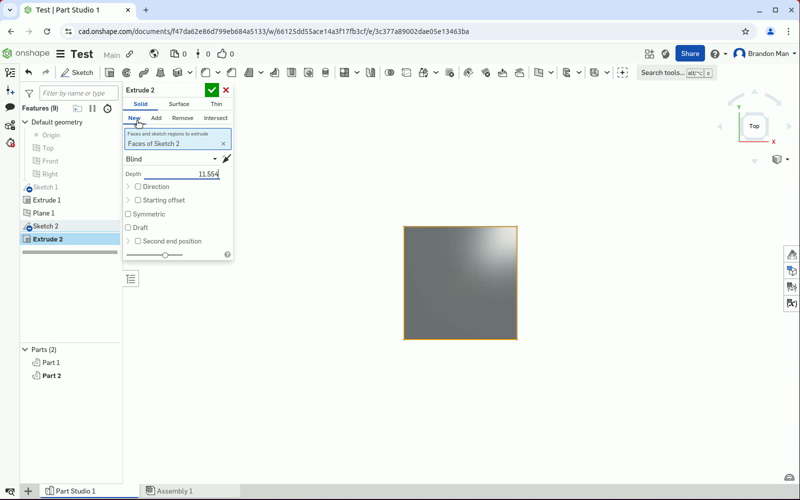
key(enter)
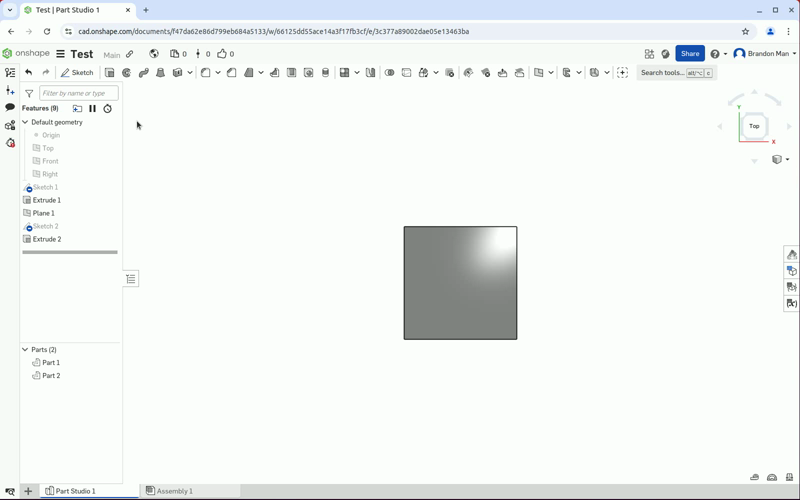
key(shift+h)
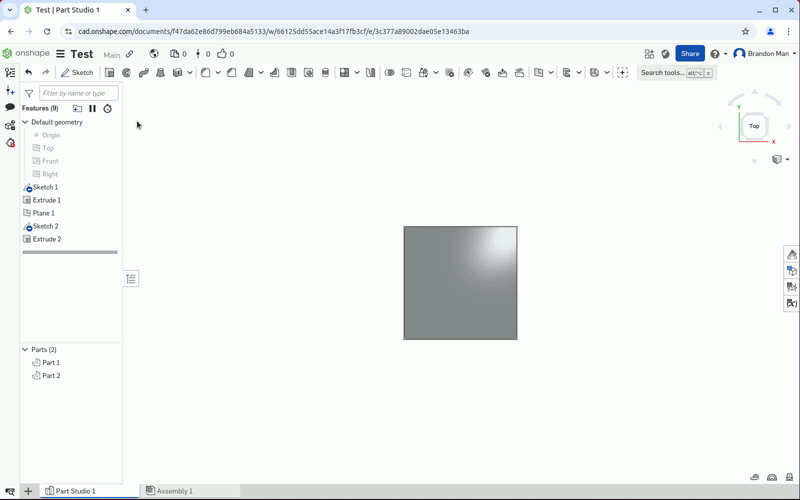
key(shift+h)
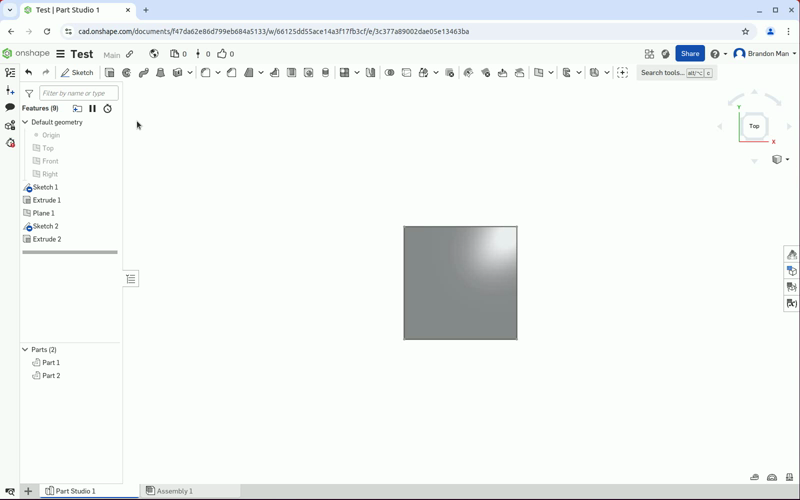
key(shift+7)
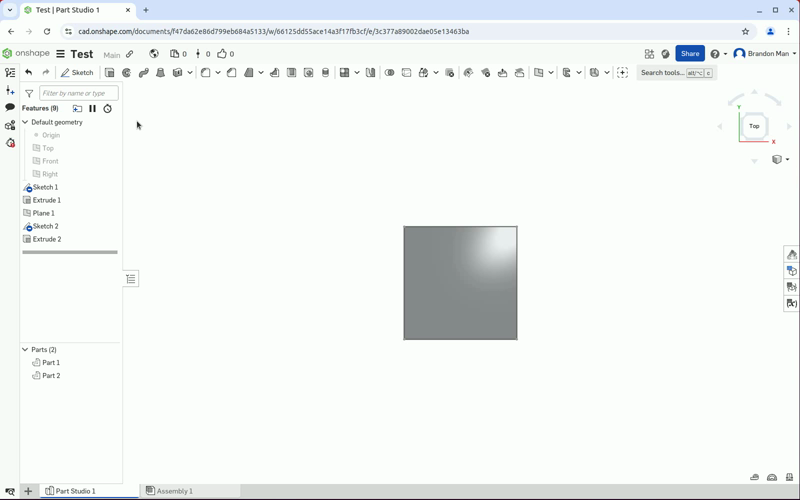
key(up, 3)
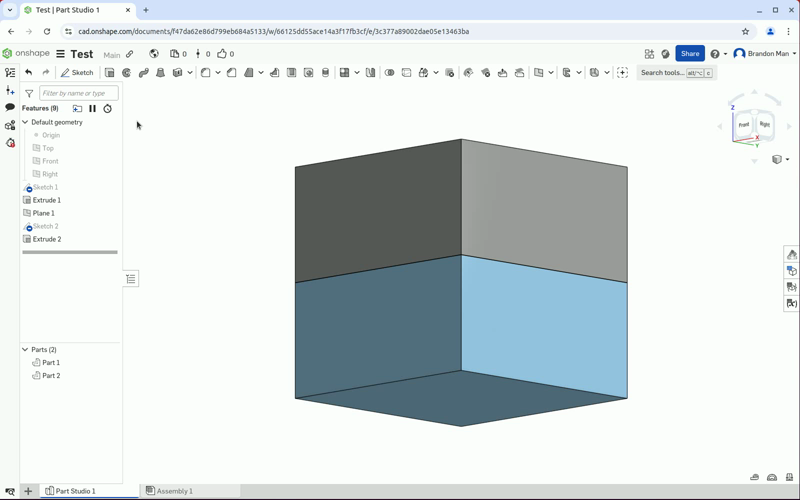
key(left, 3)
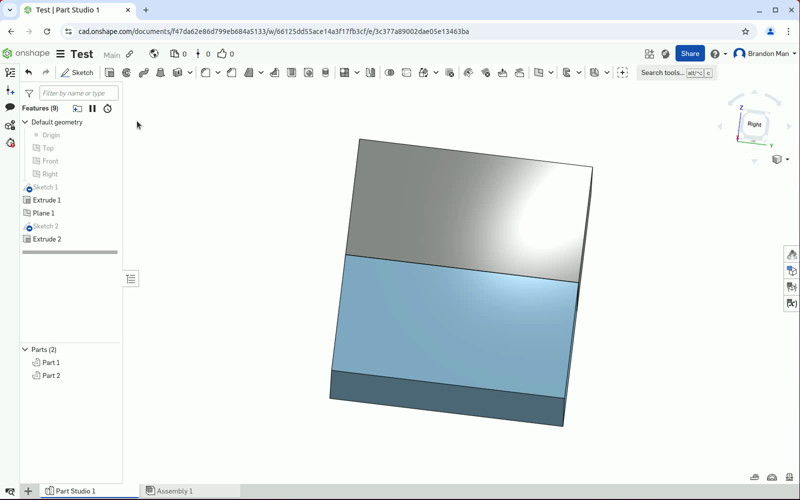
key(right, 3)
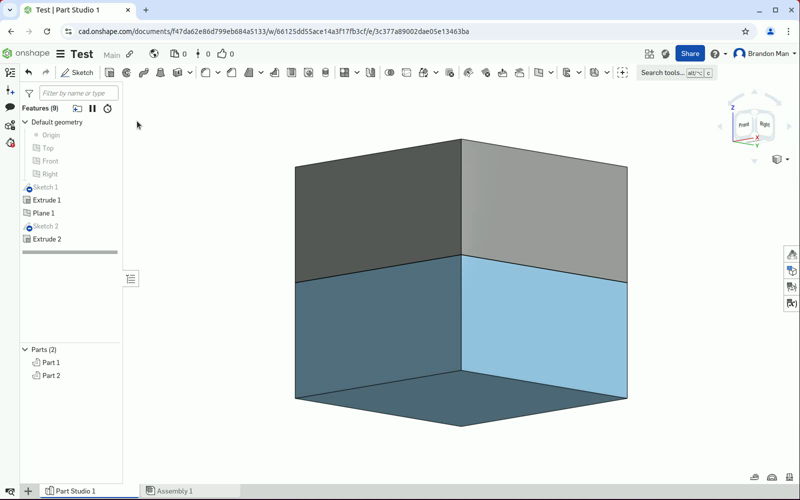
key(down, 3)
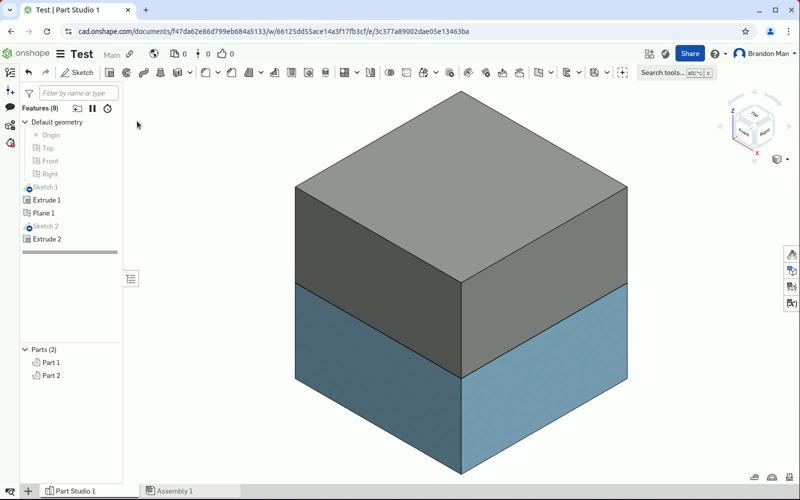
mouse_move(73, 189)
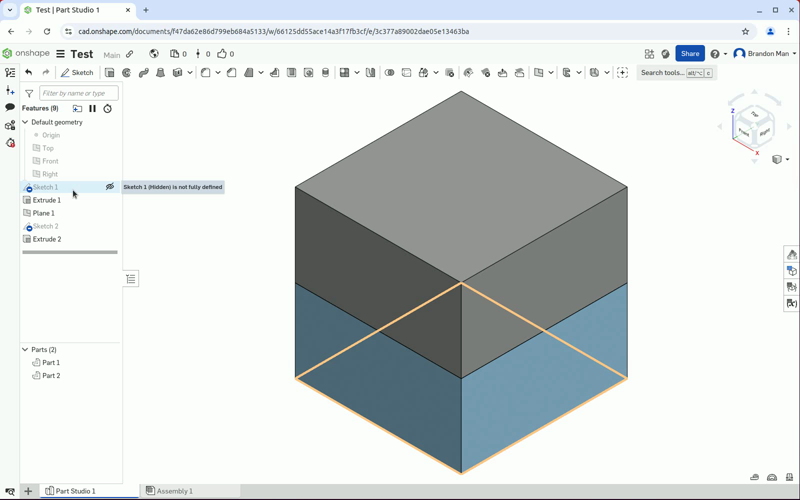
click(73, 189)